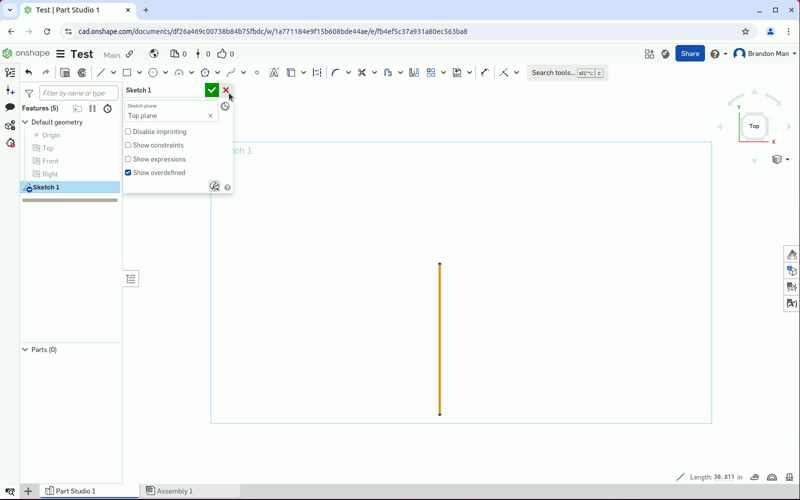
key(shift+h)
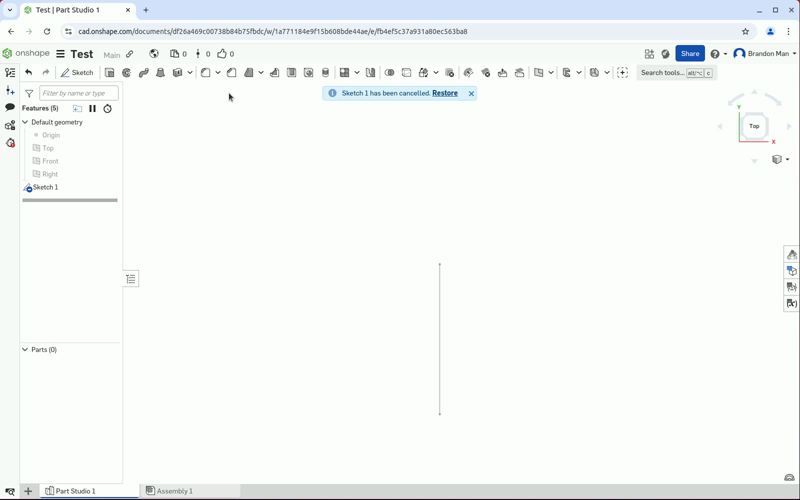
key(shift+s)
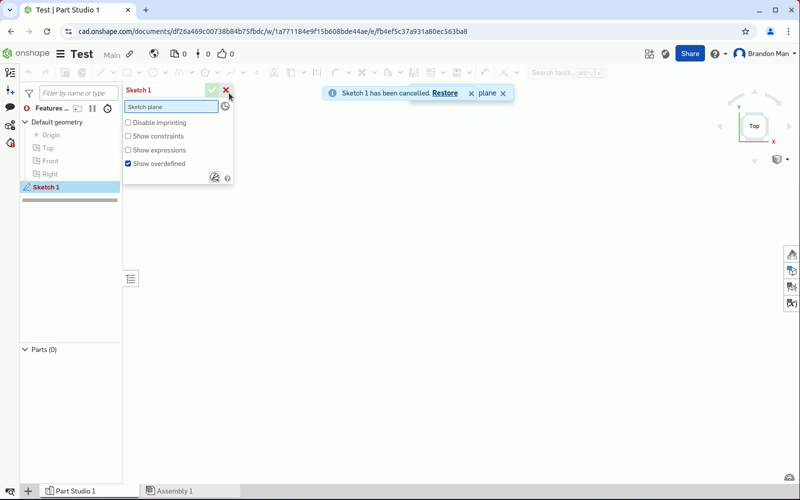
mouse_move(73, 150)
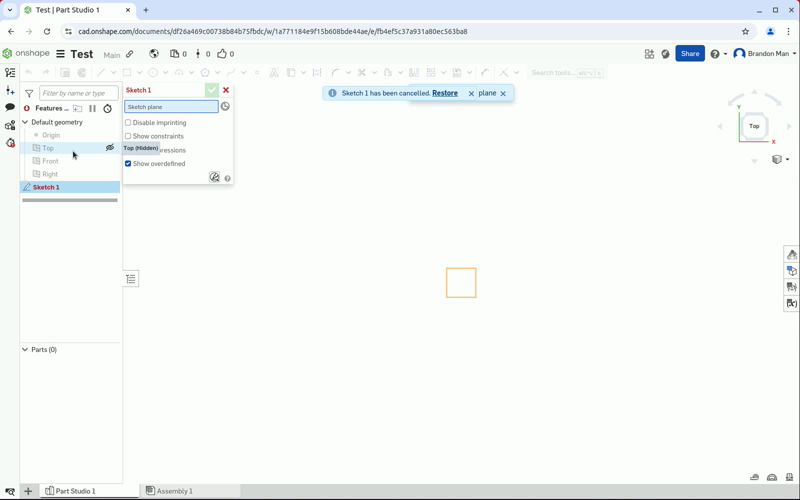
click(73, 150)
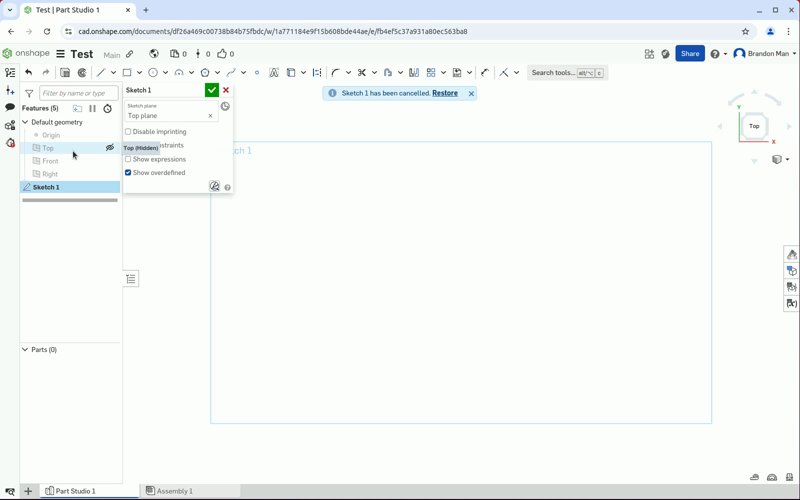
mouse_move(73, 352)
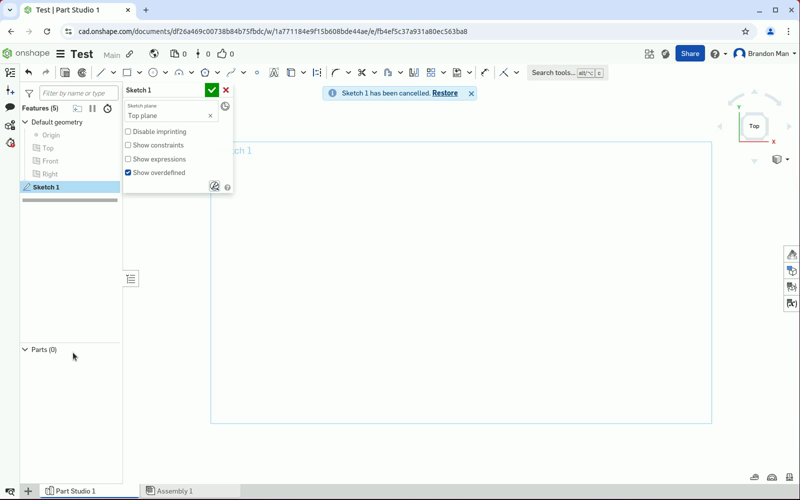
key(y)
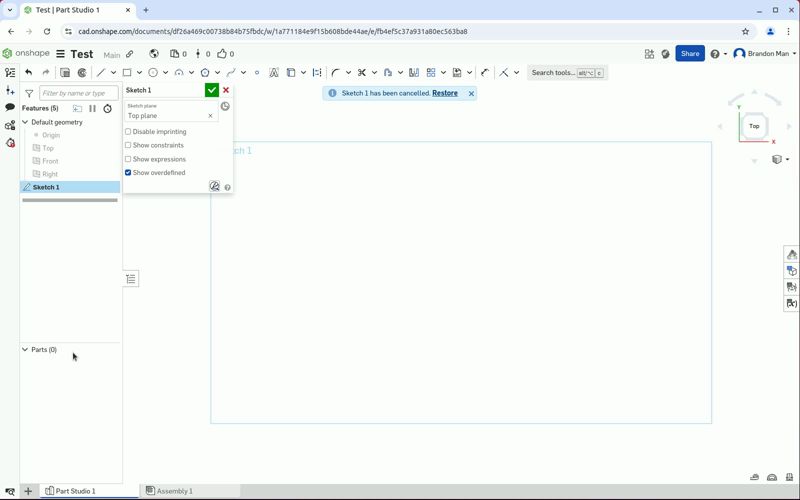
key(c)
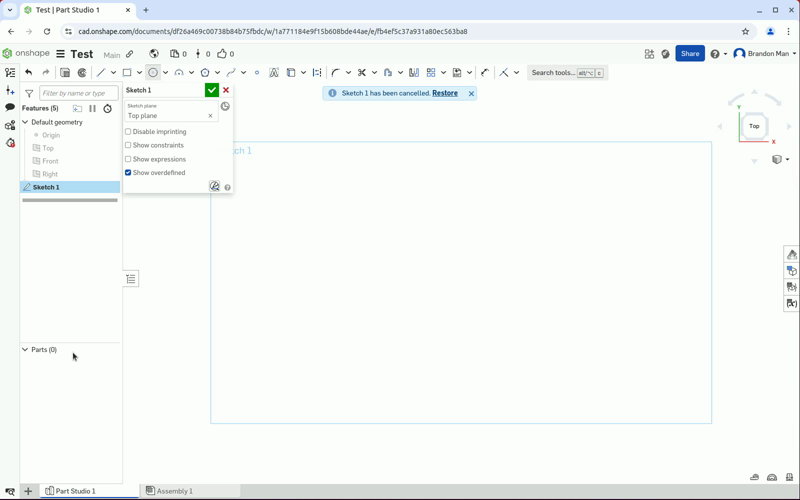
key_down(shift)
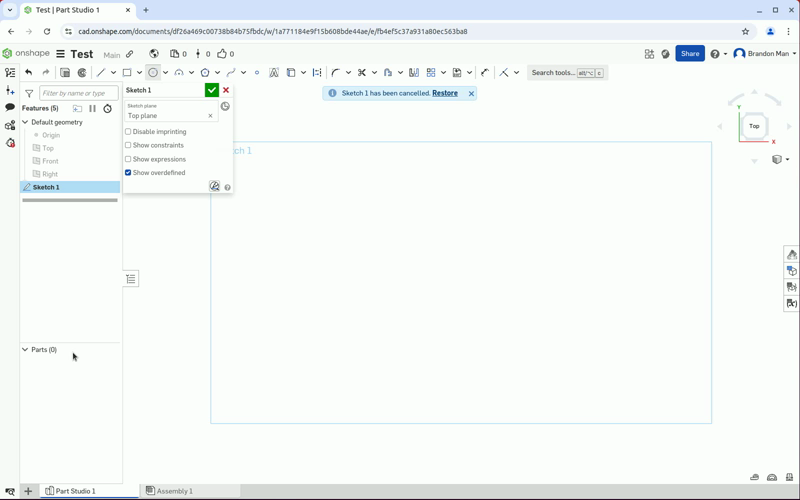
mouse_move(461, 282)
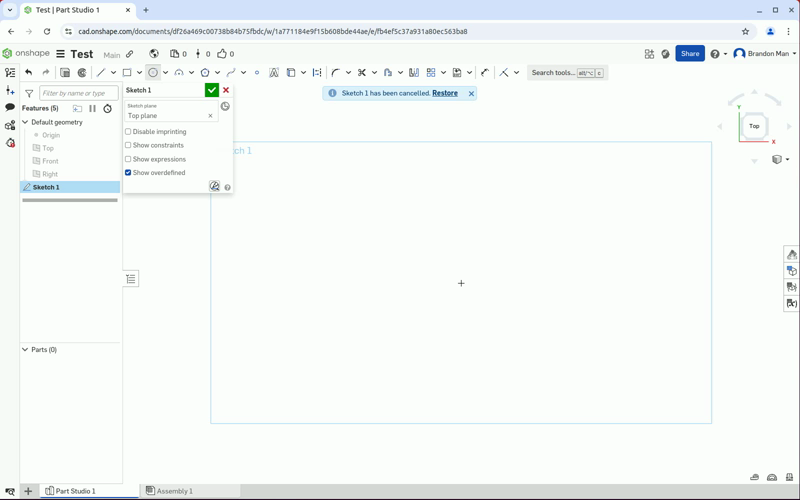
click(461, 282)
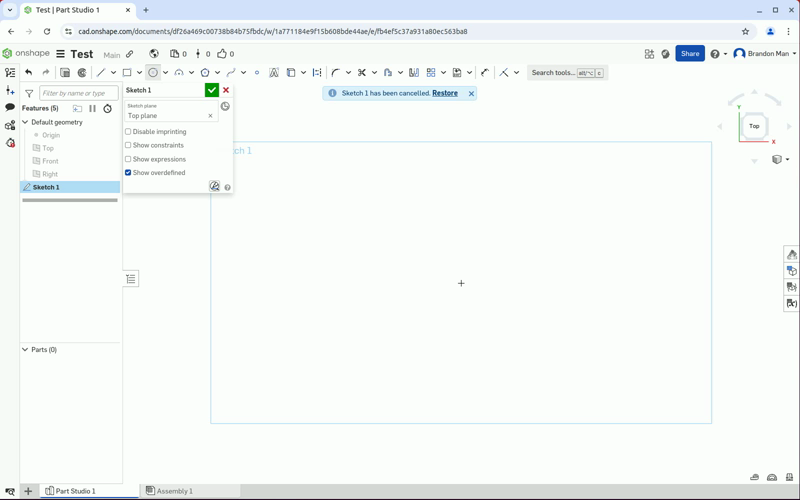
key_up(shift)
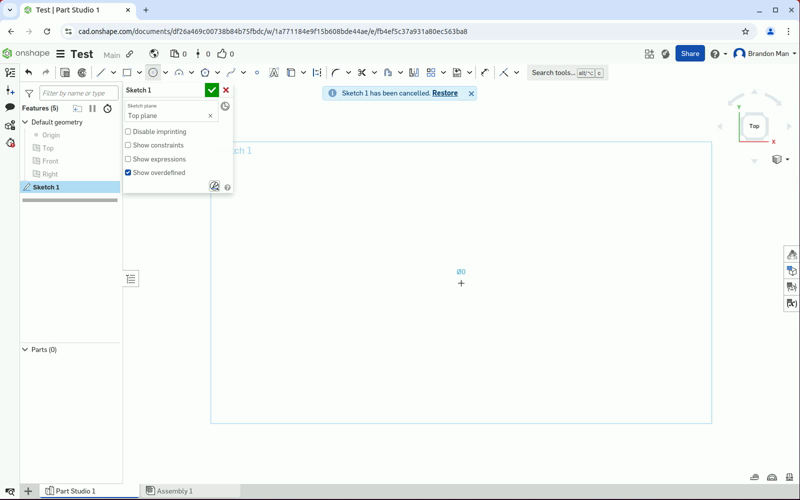
mouse_move(465, 282)
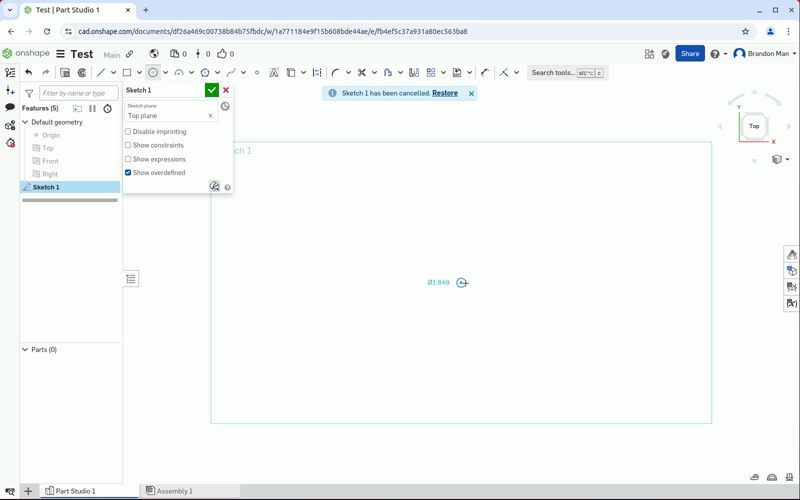
click(465, 282)
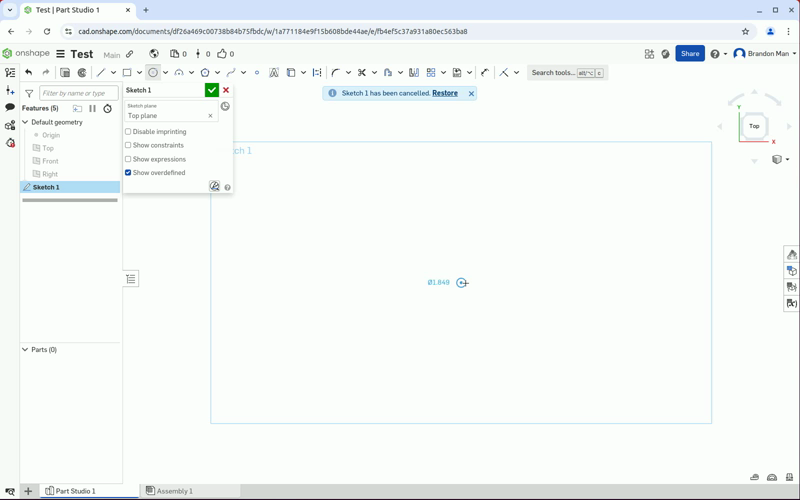
key(esc)
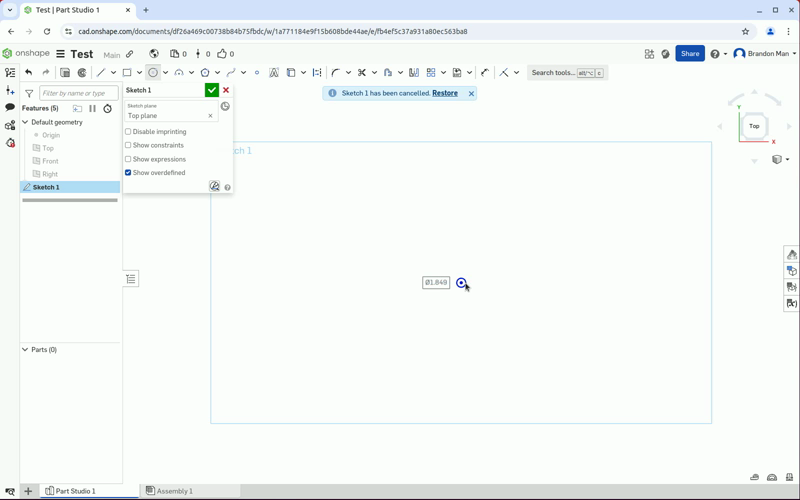
mouse_move(463, 283)
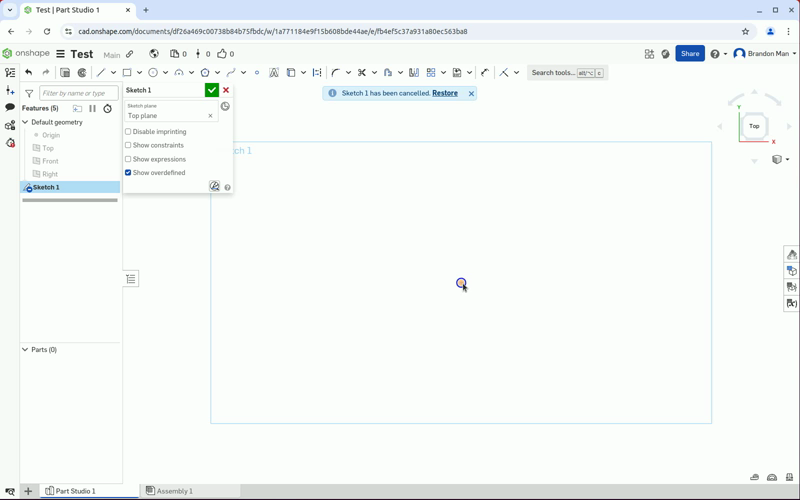
scroll(6)
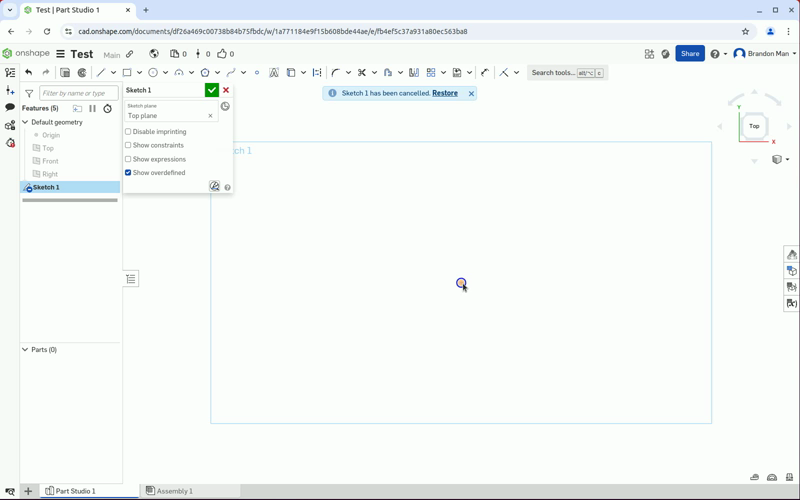
scroll(6)
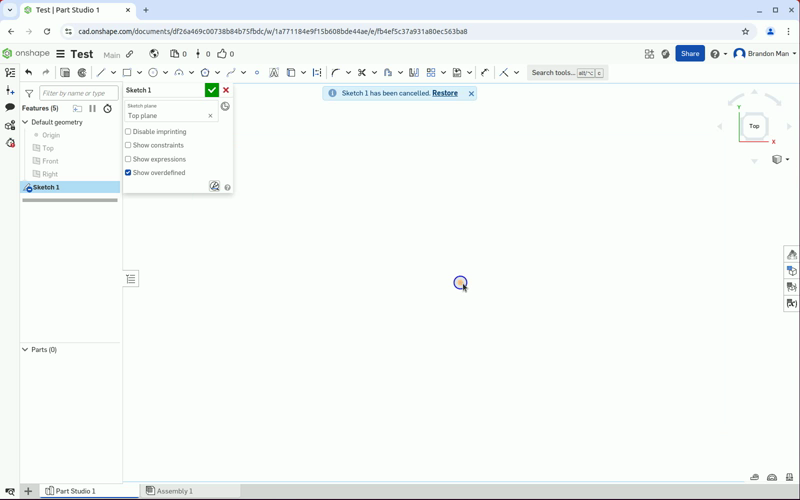
scroll(6)
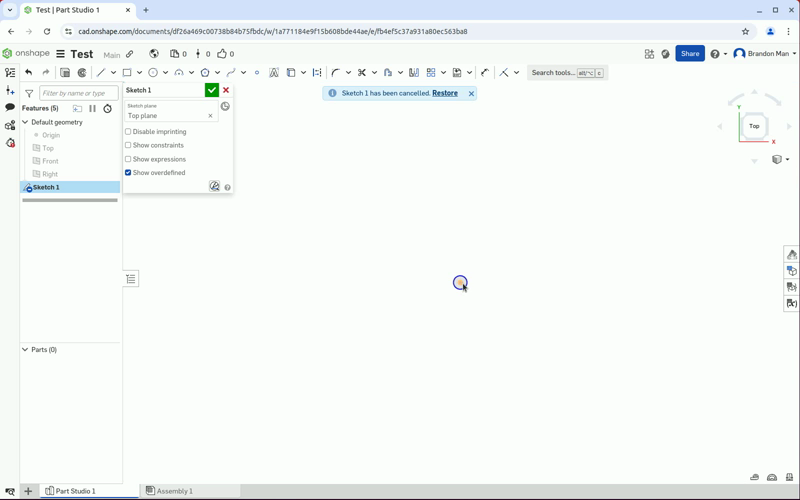
scroll(6)
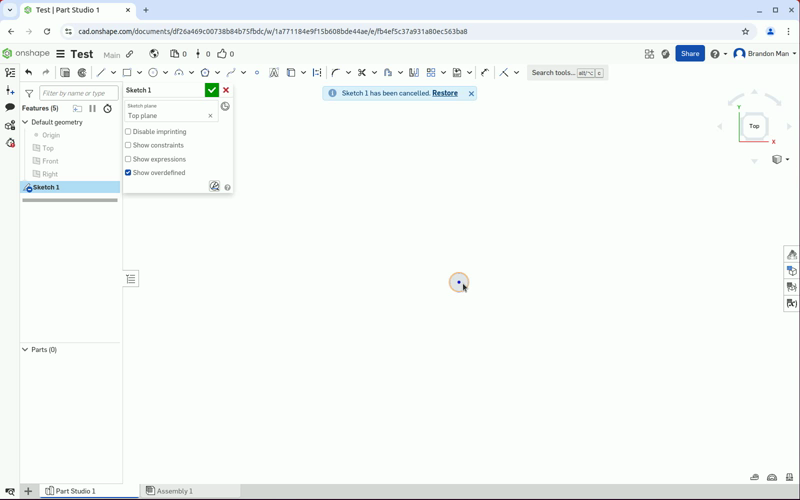
scroll(6)
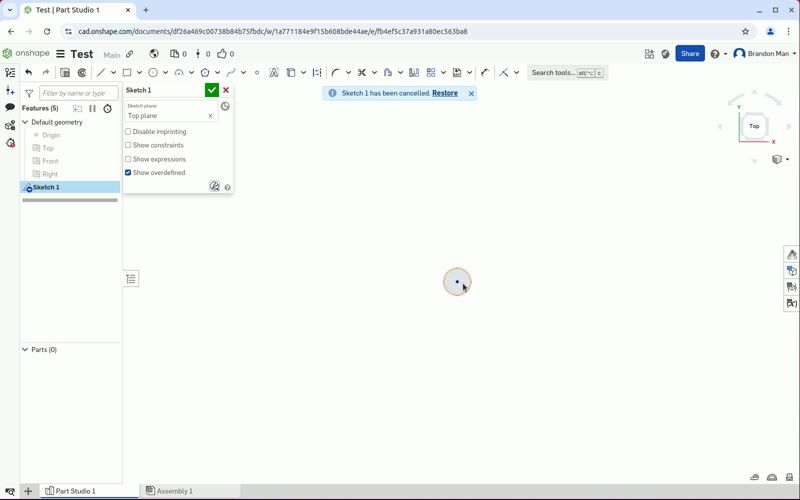
scroll(6)
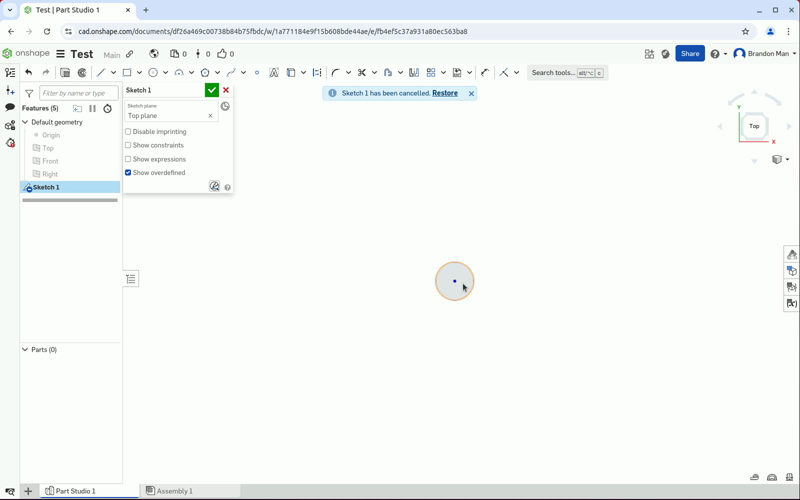
scroll(6)
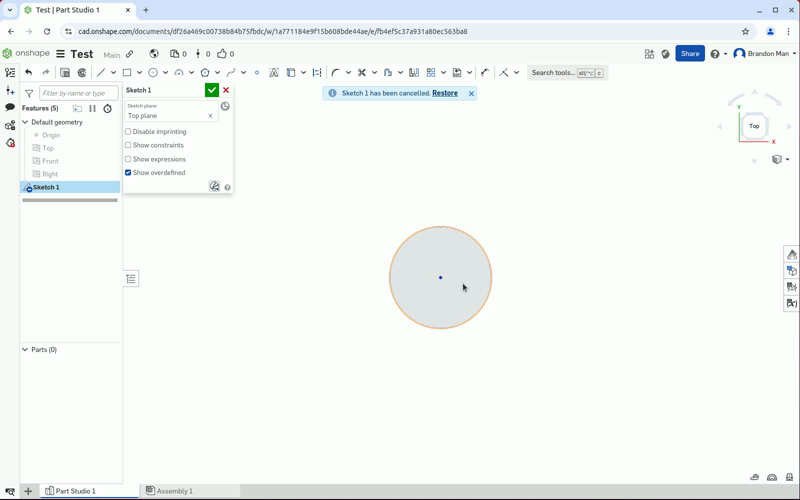
click(463, 283)
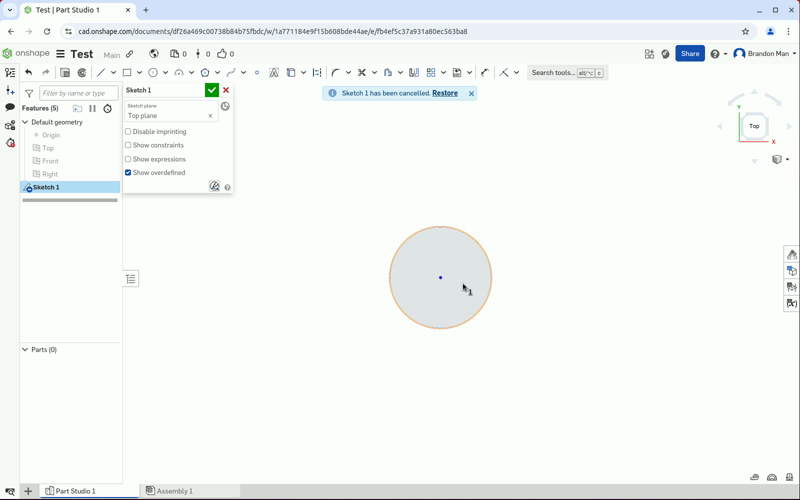
scroll(-6)
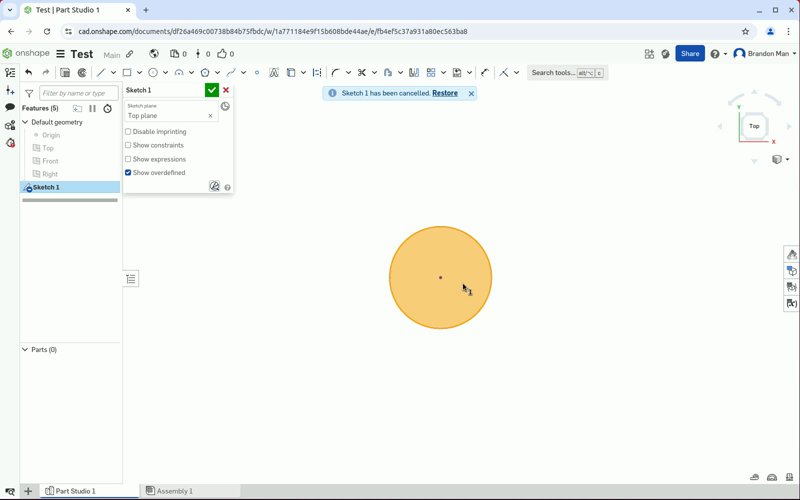
scroll(-6)
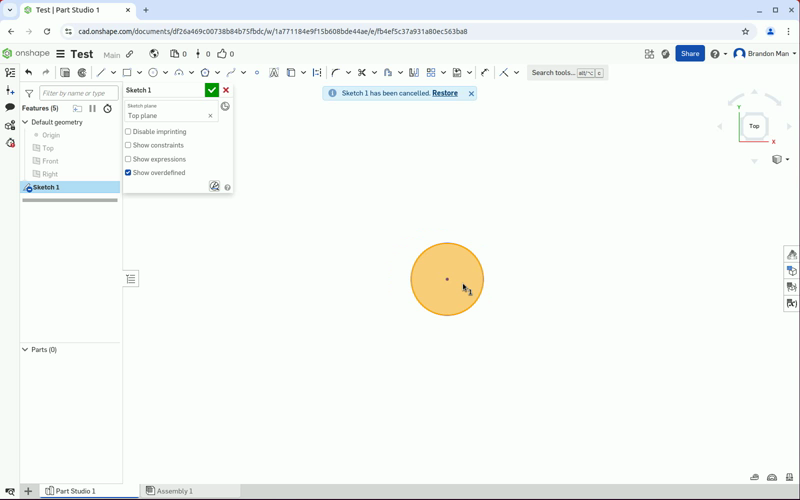
scroll(-6)
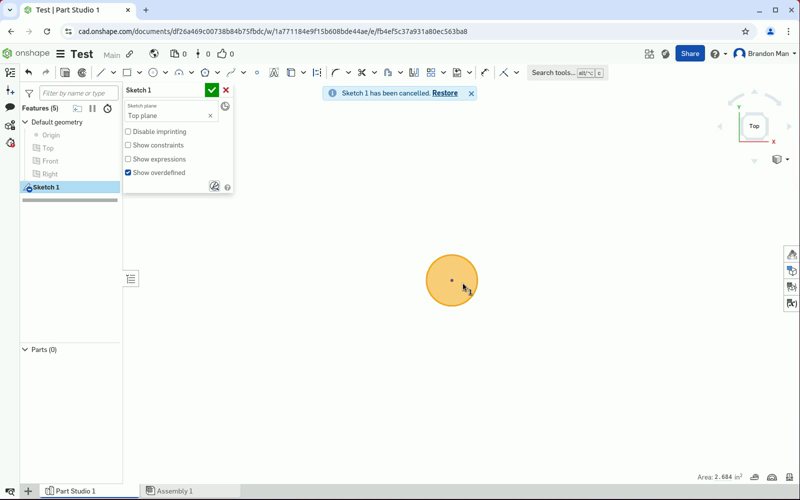
scroll(-6)
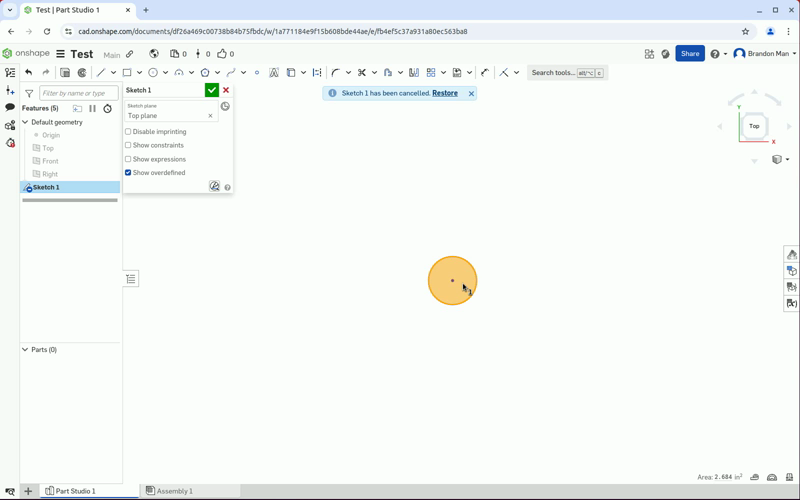
scroll(-6)
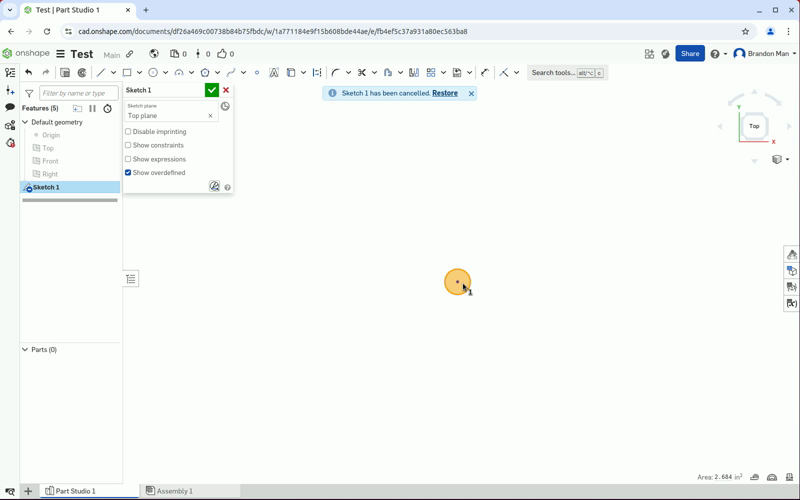
scroll(-6)
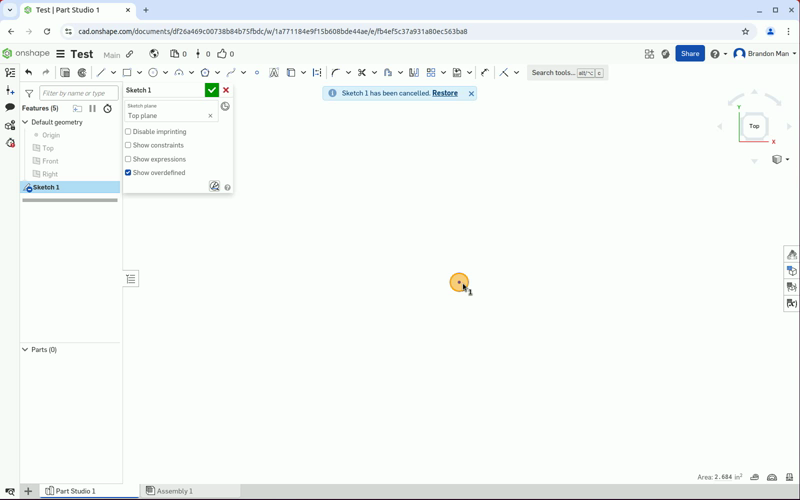
scroll(-6)
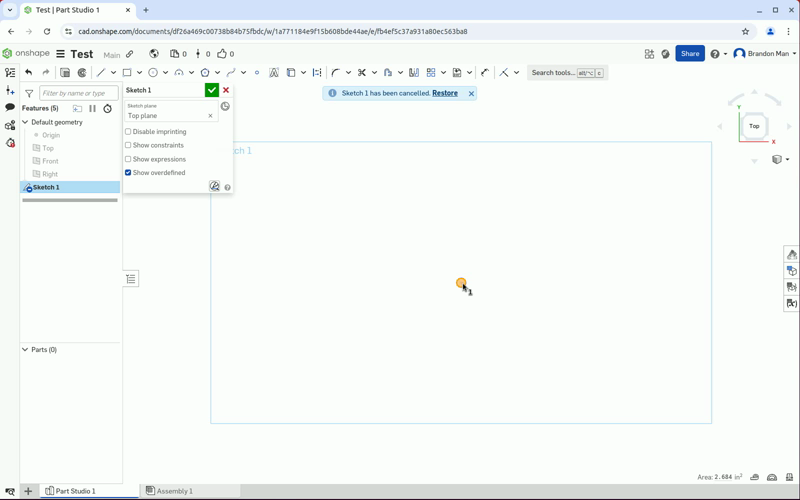
mouse_move(73, 352)
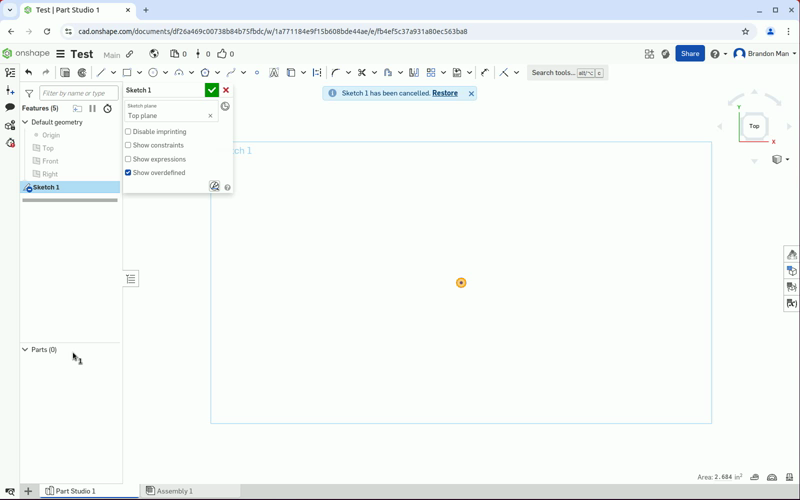
key(shift+y)
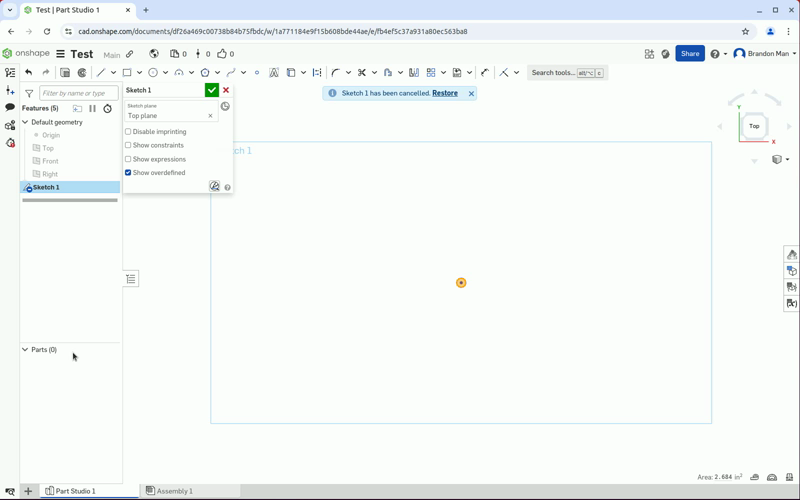
key(shift+e)
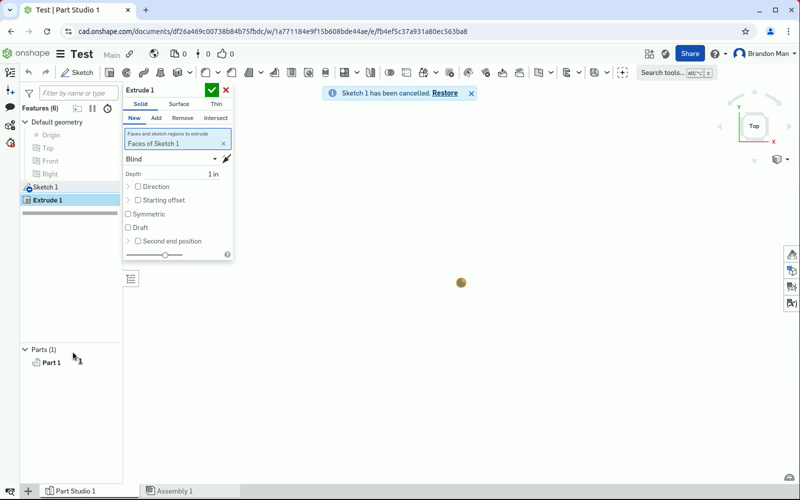
mouse_move(143, 106)
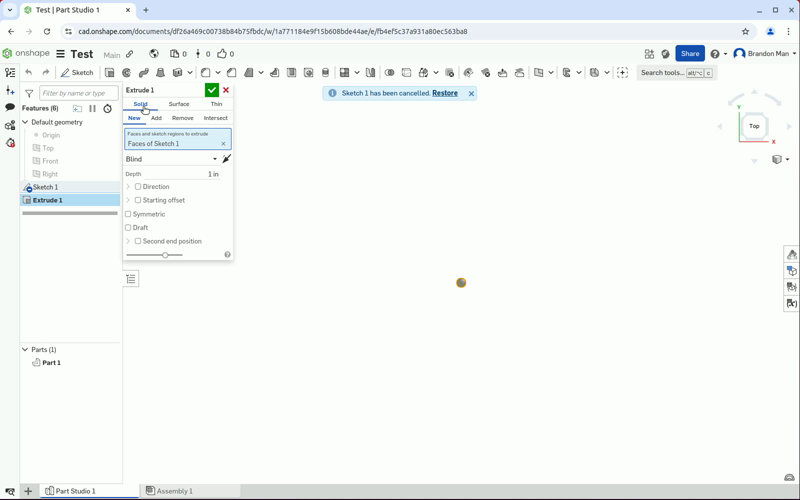
click(143, 106)
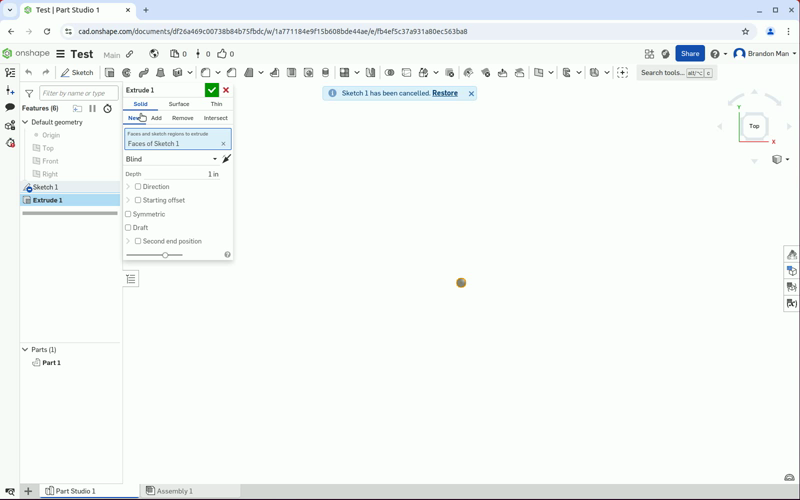
mouse_move(137, 120)
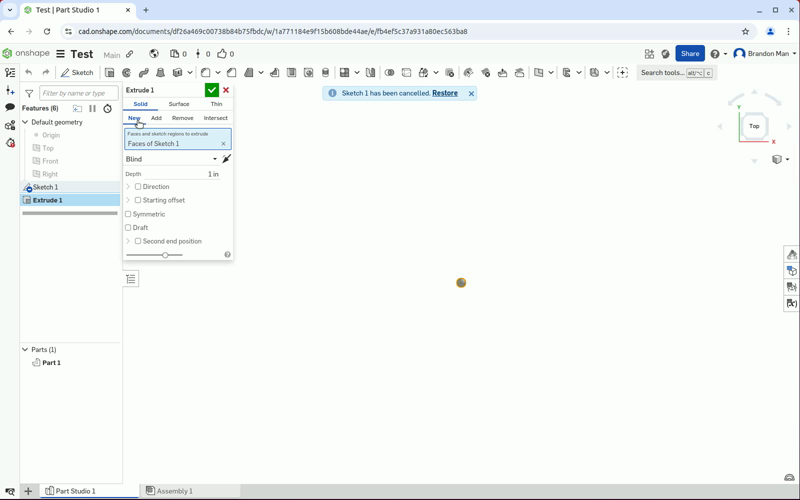
click(137, 120)
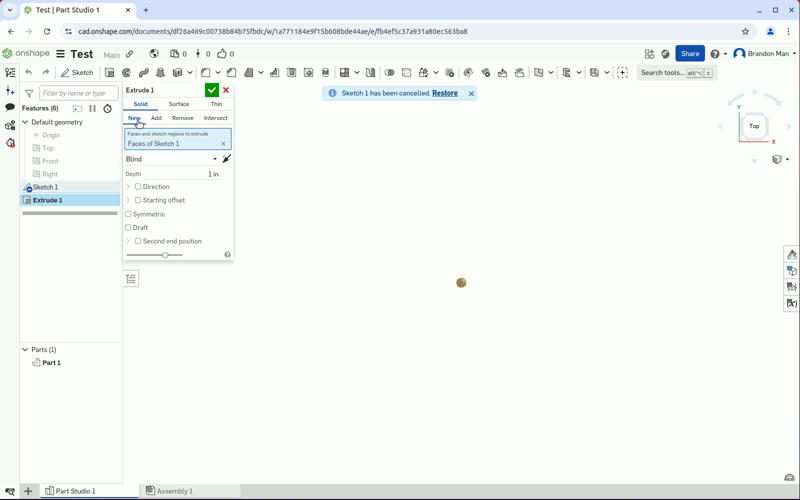
key(tab, 4)
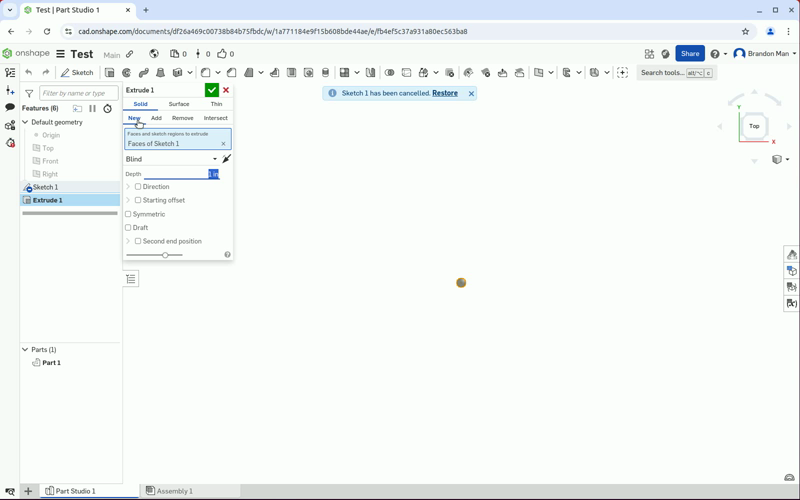
text(21.664)
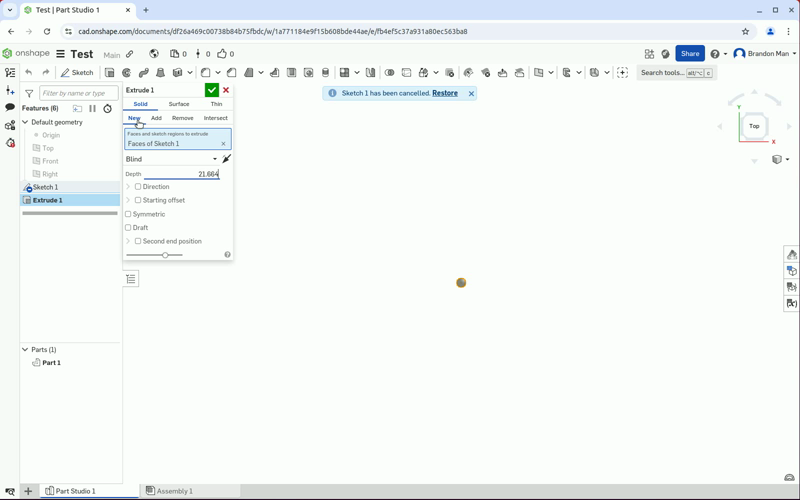
key(enter)
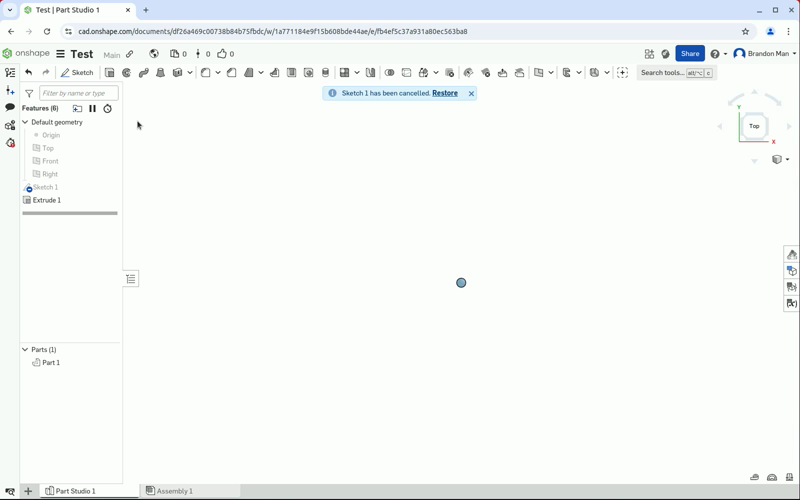
key(shift+h)
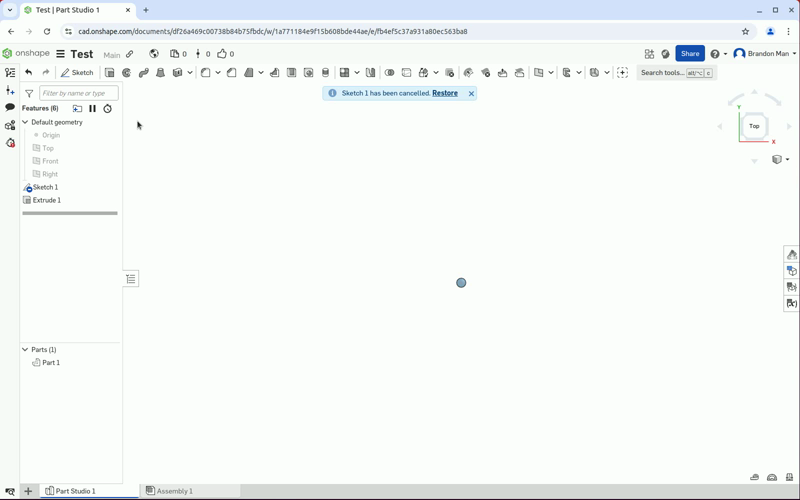
key(shift+h)
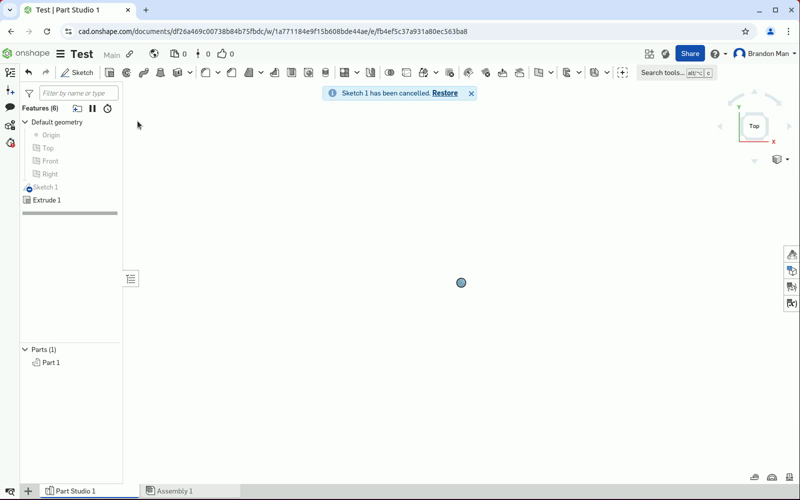
mouse_move(73, 189)
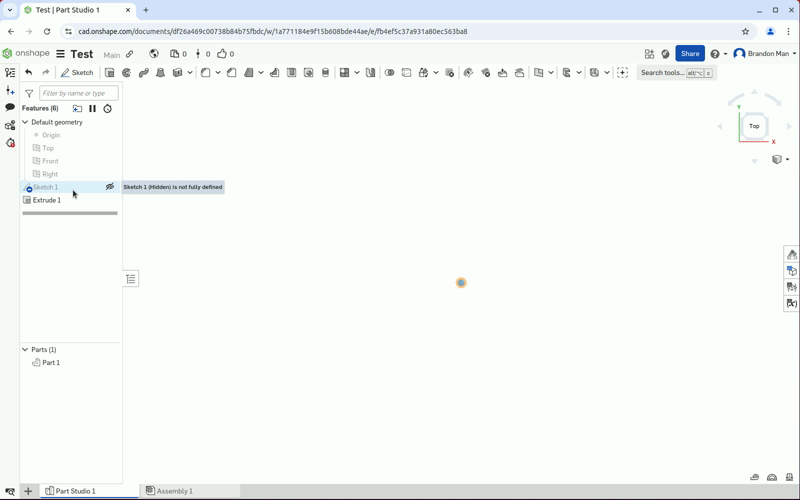
click(73, 189)
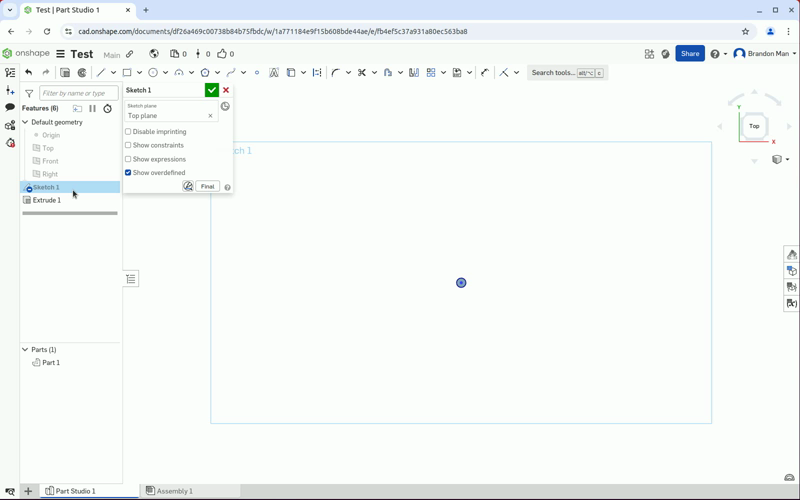
mouse_move(229, 92)
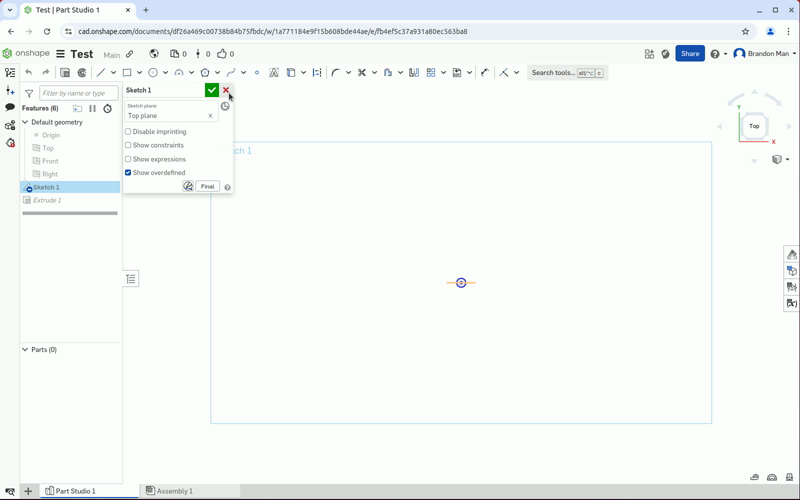
click(229, 92)
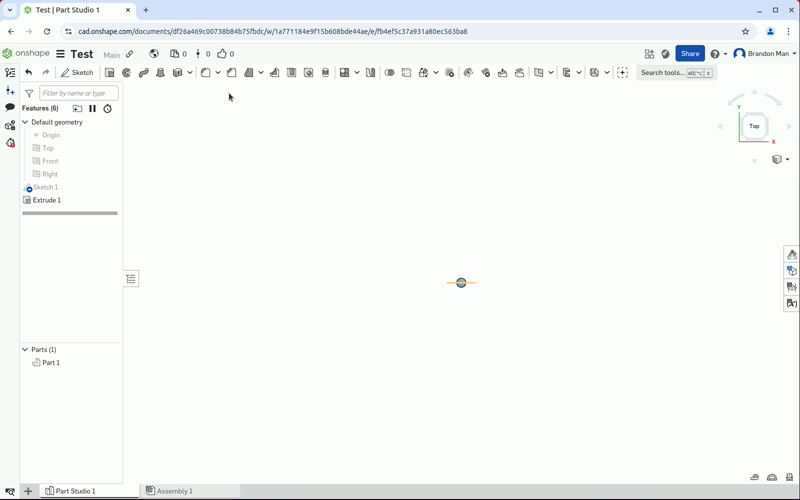
mouse_move(541, 75)
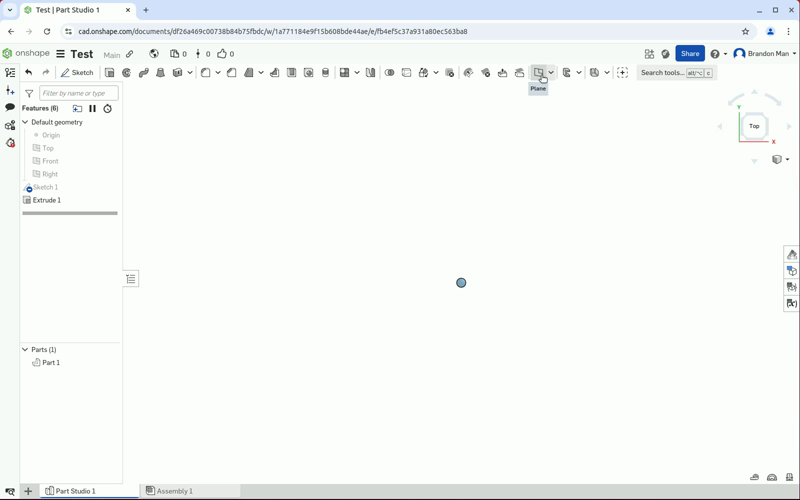
click(541, 75)
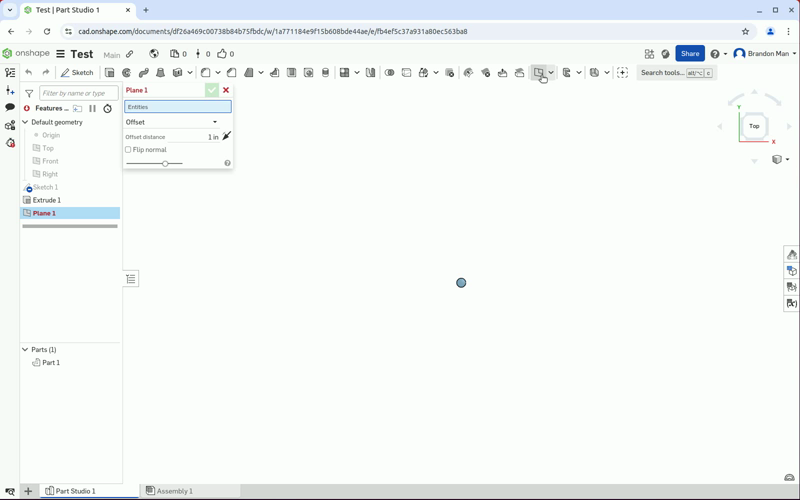
mouse_move(73, 150)
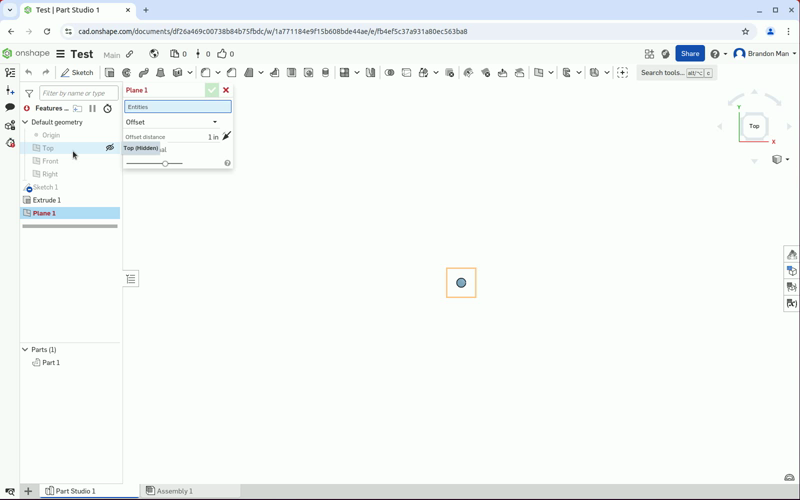
click(73, 150)
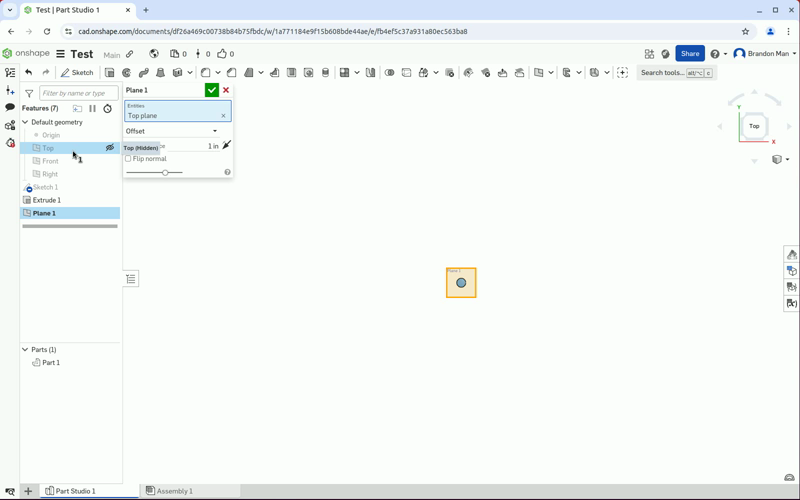
key(tab, 2)
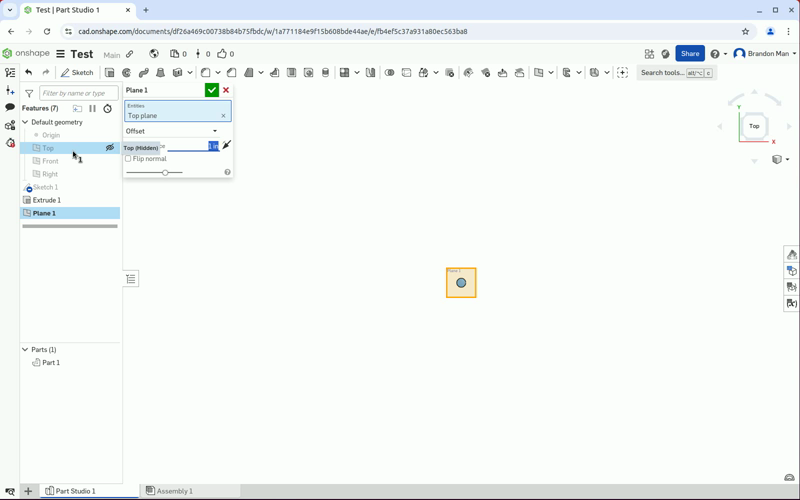
text(21.66)
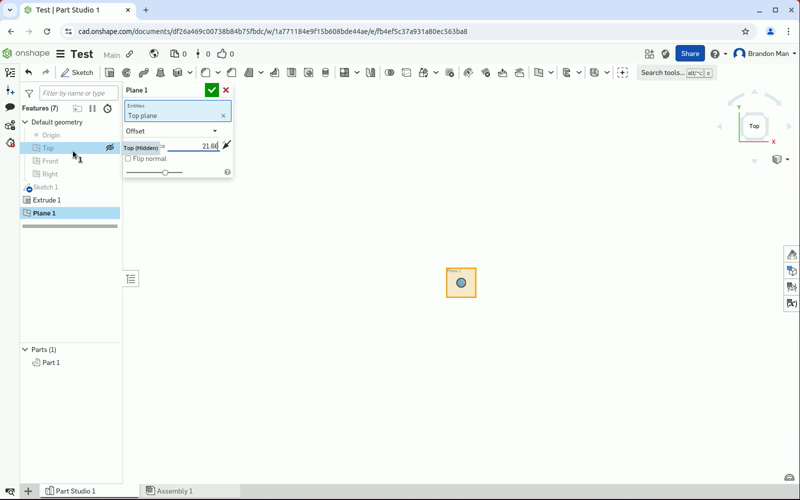
key(enter, 2)
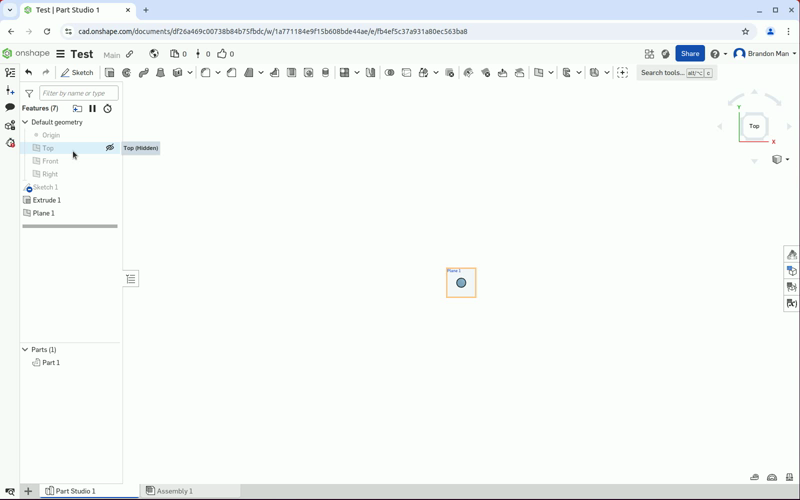
key(shift+s)
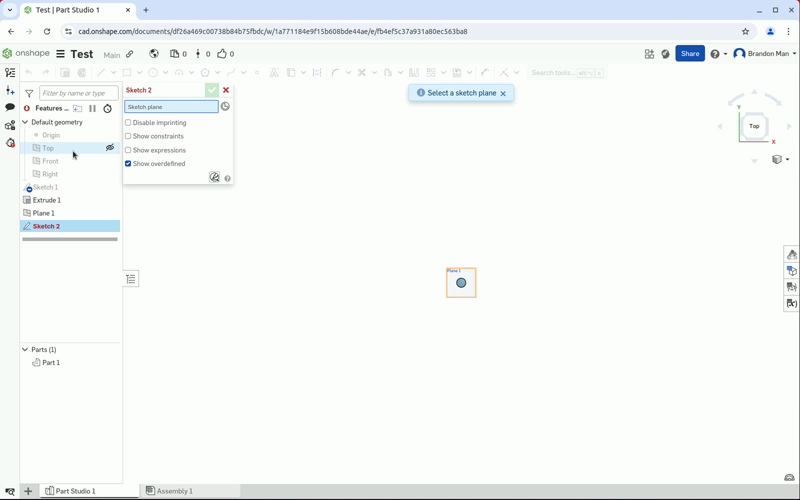
mouse_move(73, 215)
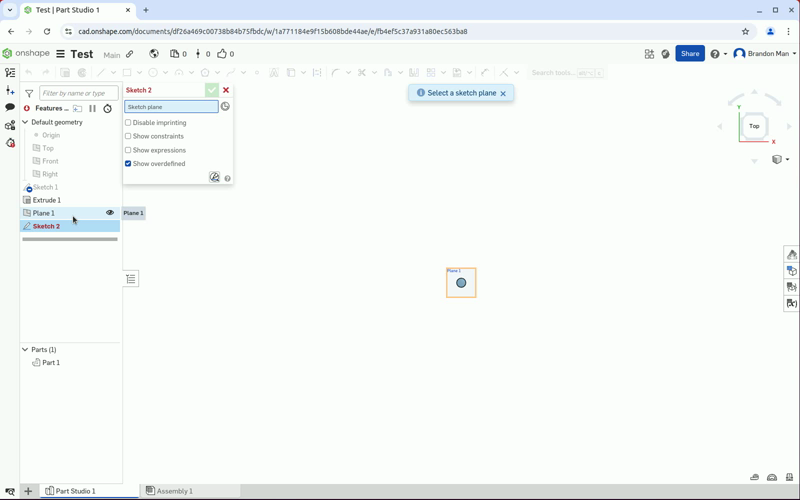
click(73, 215)
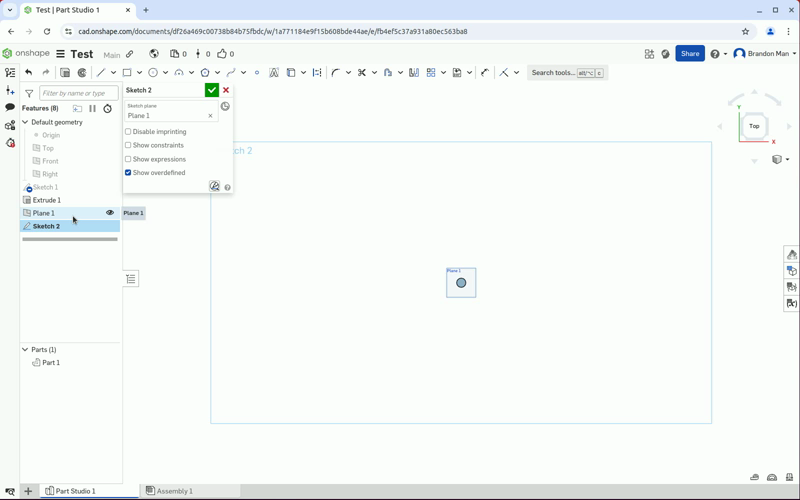
mouse_move(73, 352)
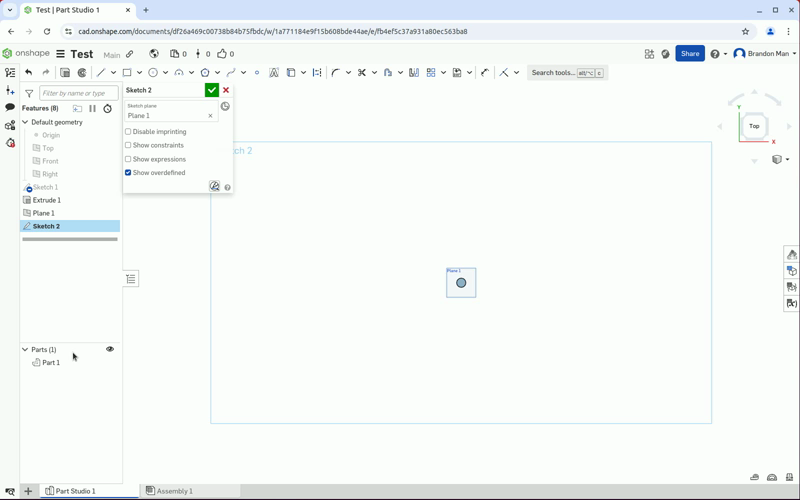
key(y)
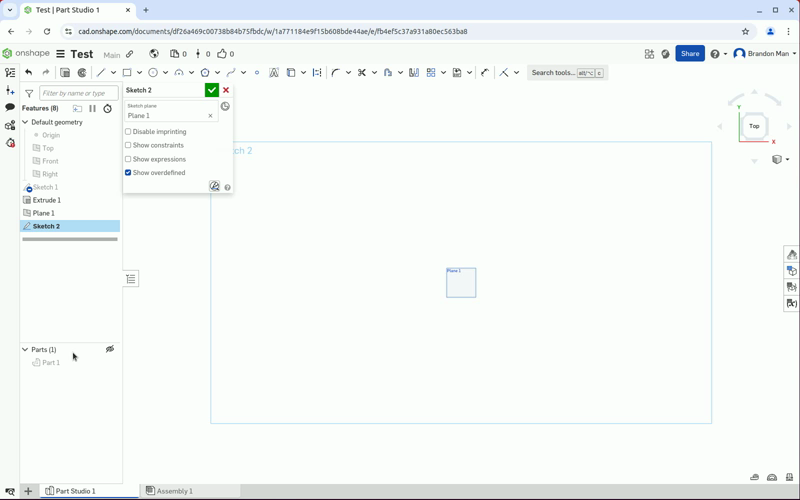
key(c)
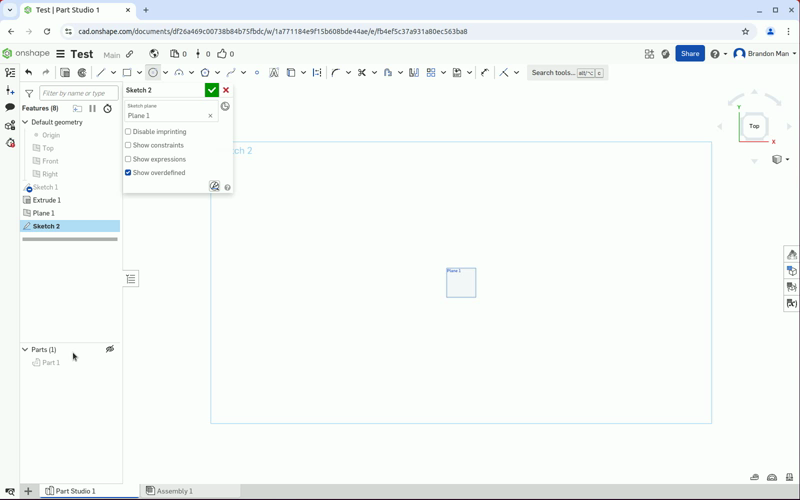
key_down(shift)
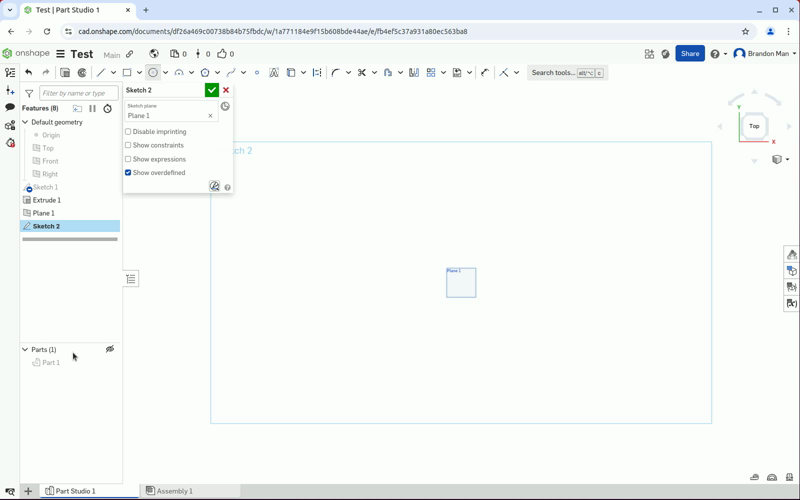
mouse_move(460, 282)
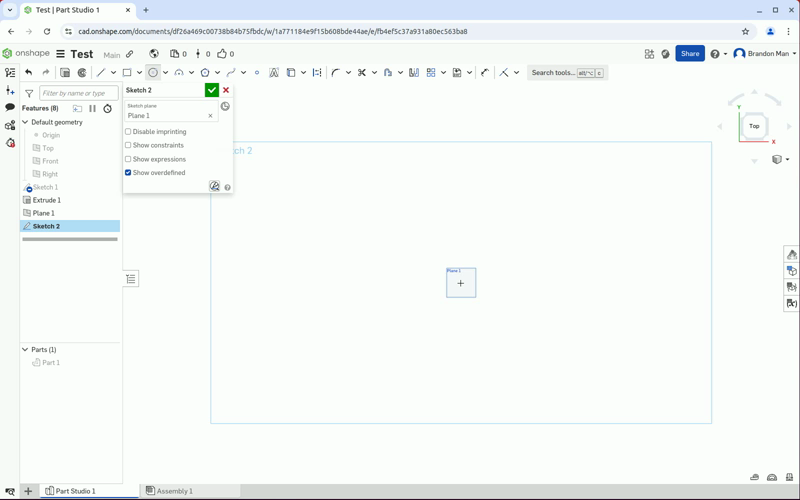
click(460, 282)
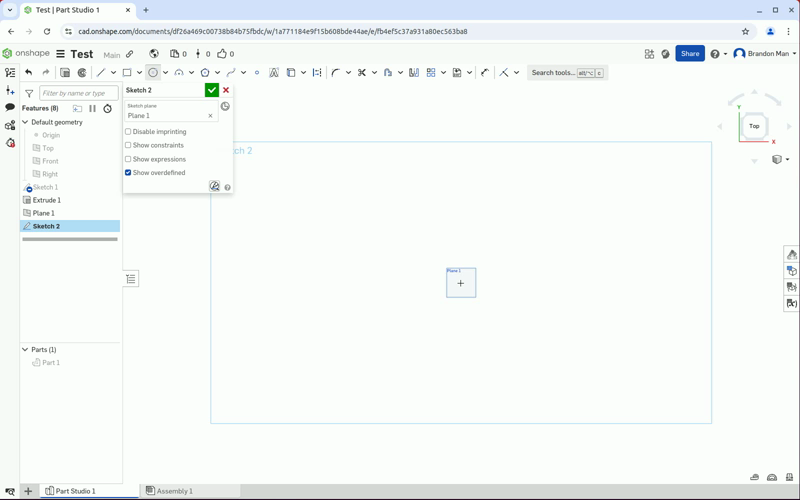
key_up(shift)
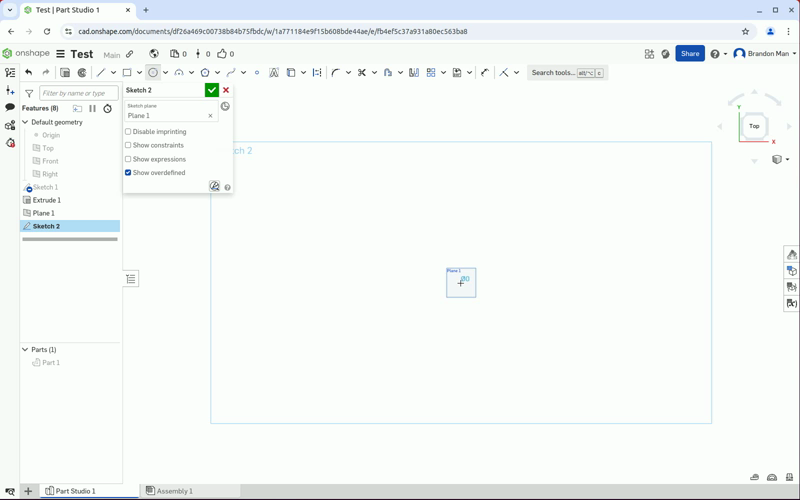
mouse_move(463, 282)
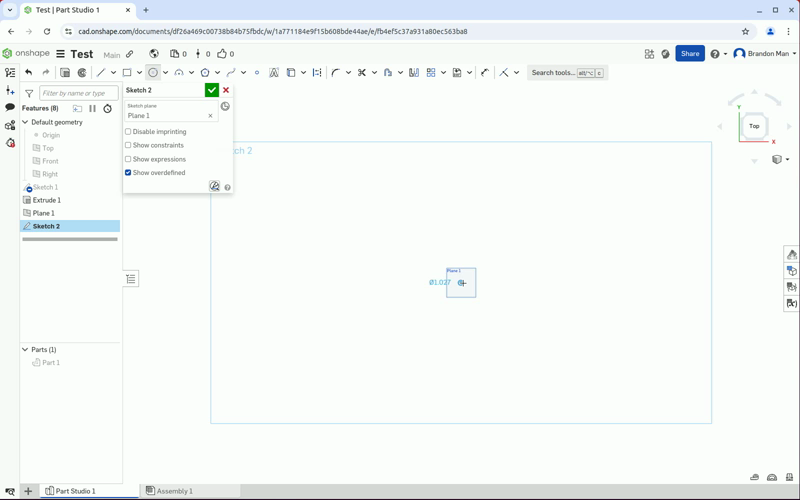
scroll(6)
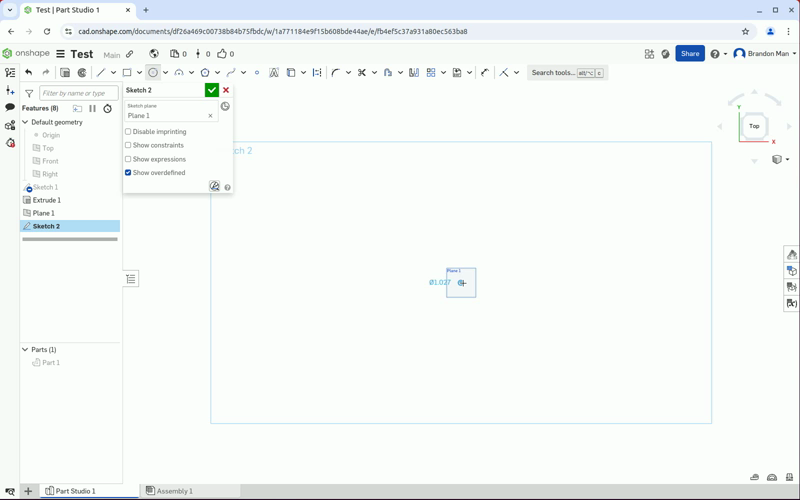
scroll(6)
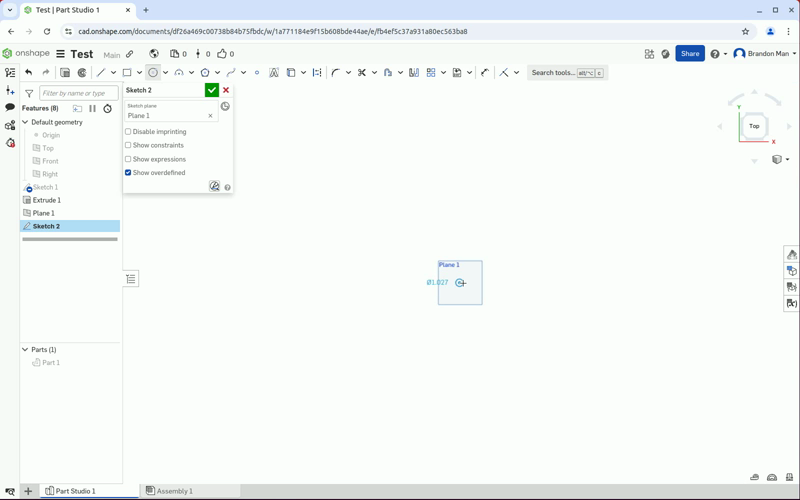
scroll(6)
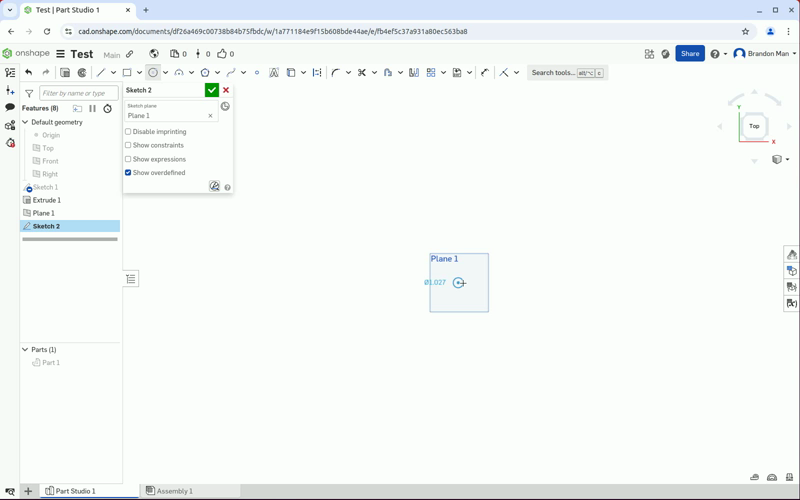
scroll(6)
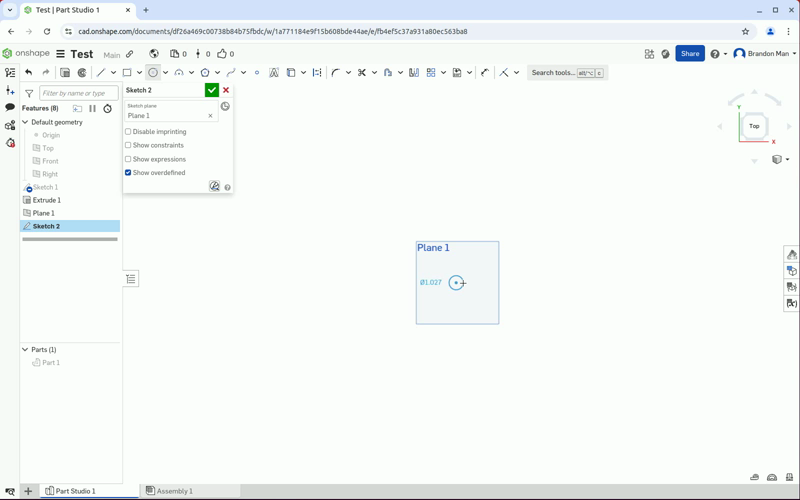
scroll(6)
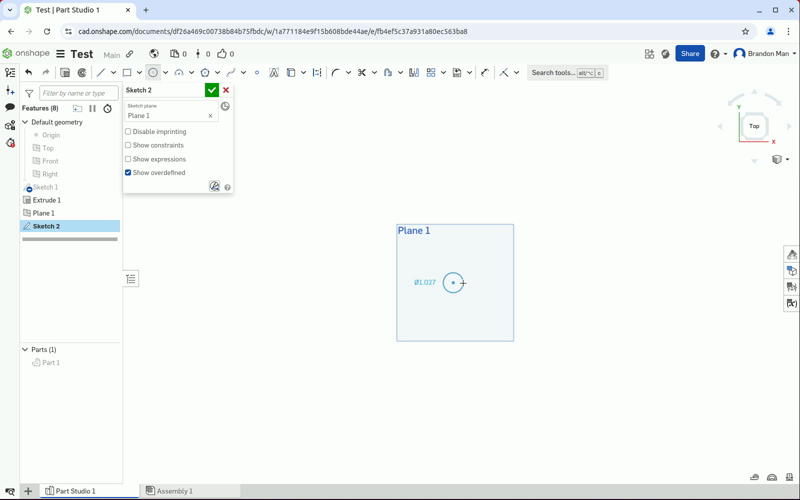
scroll(6)
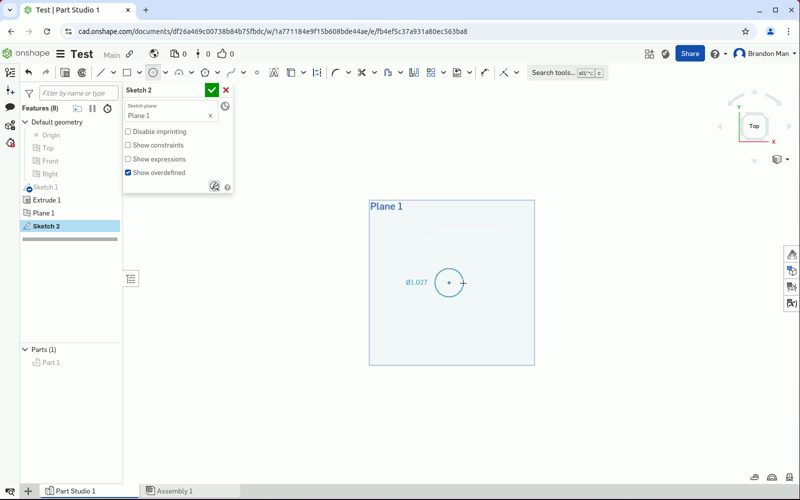
scroll(6)
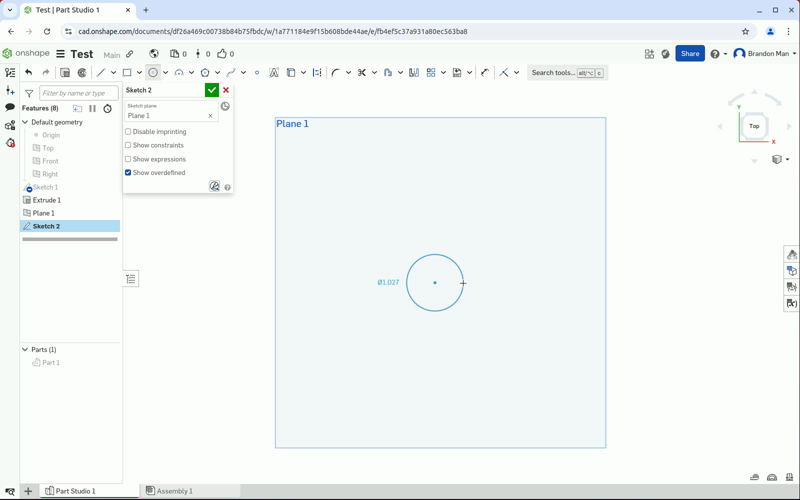
click(463, 282)
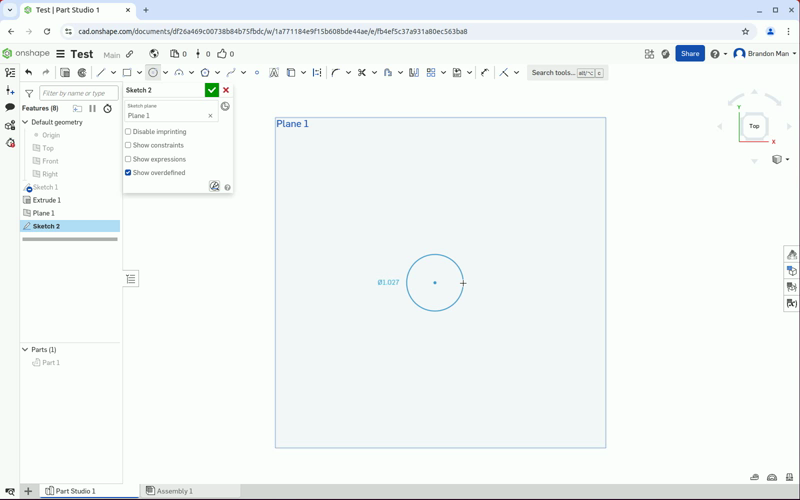
scroll(-6)
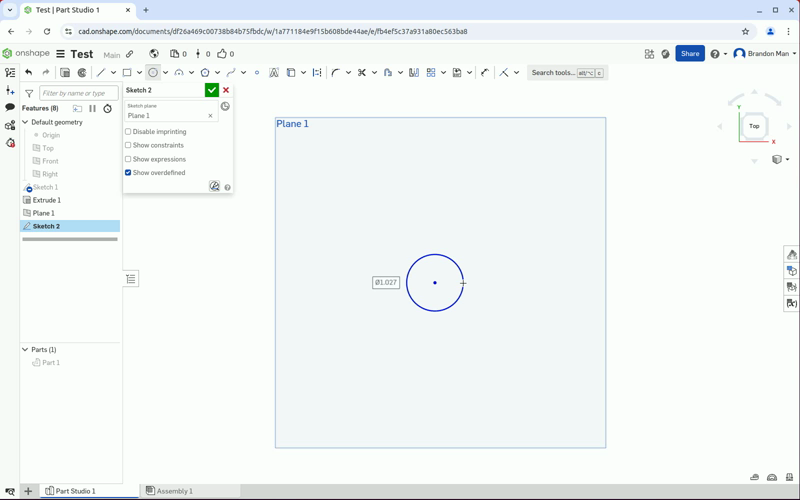
scroll(-6)
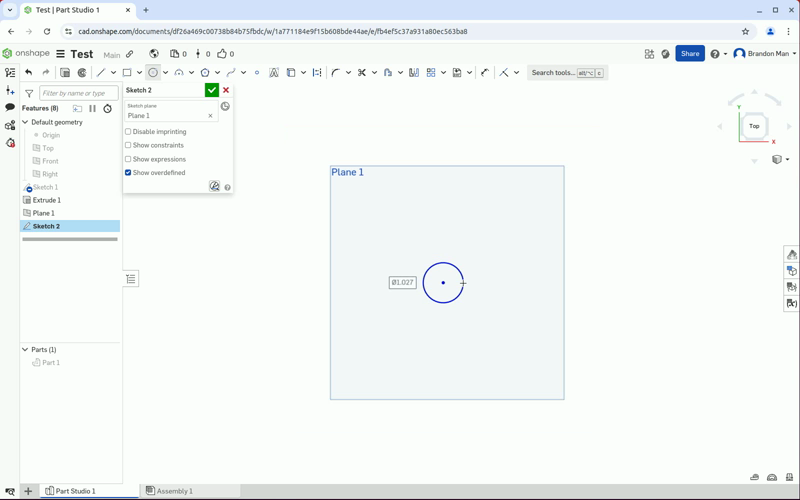
scroll(-6)
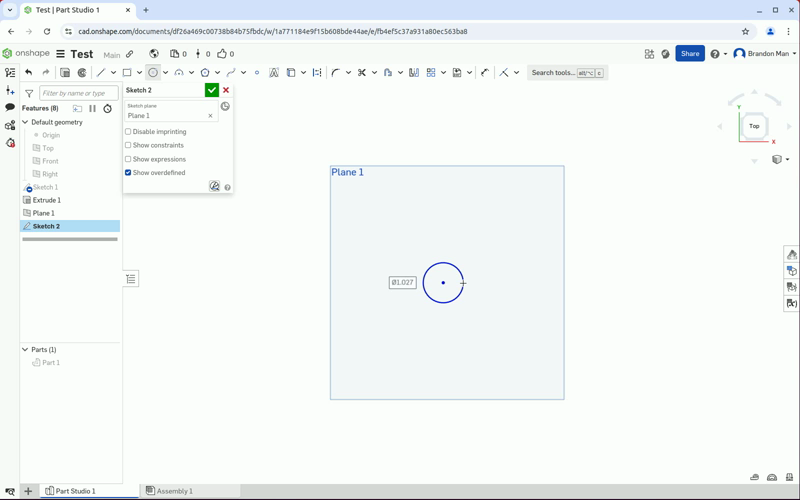
scroll(-6)
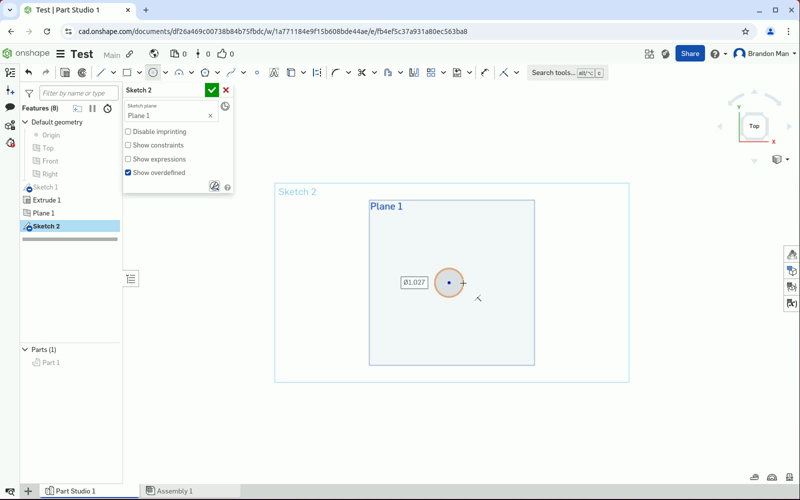
scroll(-6)
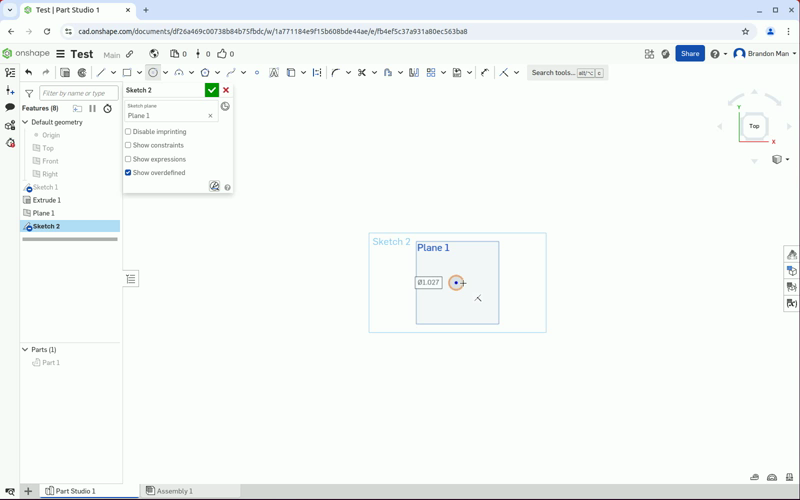
scroll(-6)
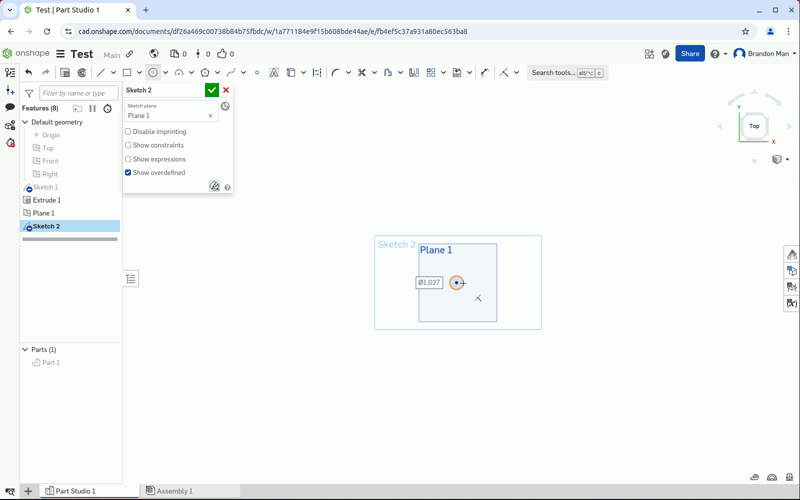
scroll(-6)
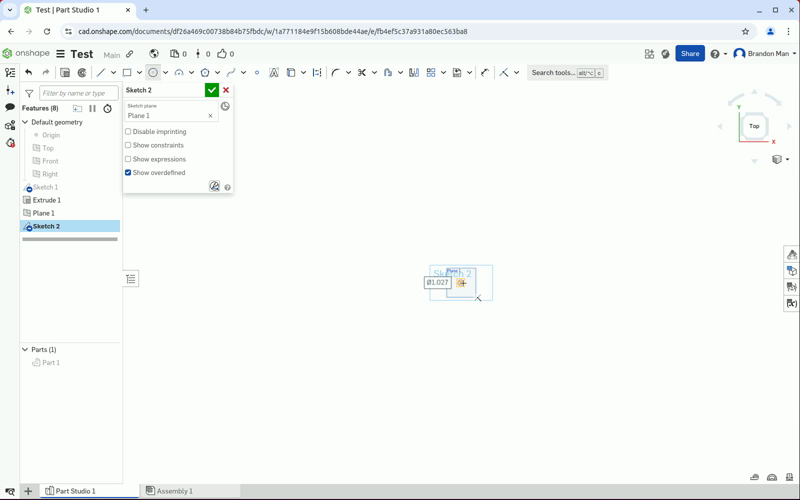
key(esc)
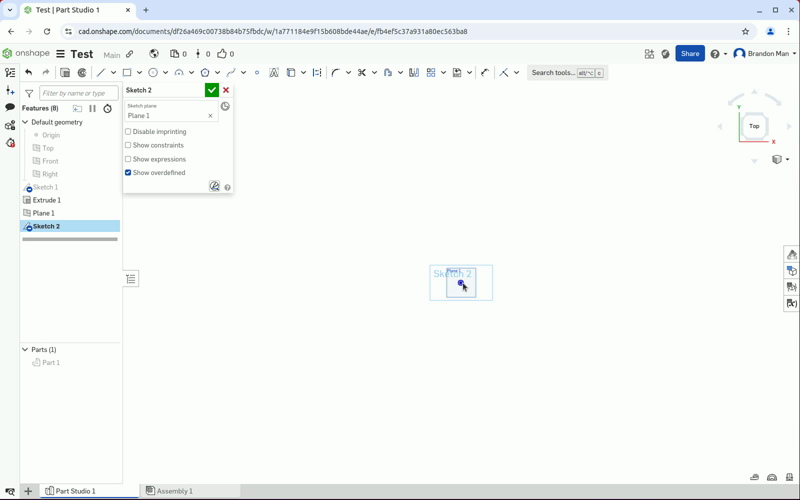
mouse_move(461, 281)
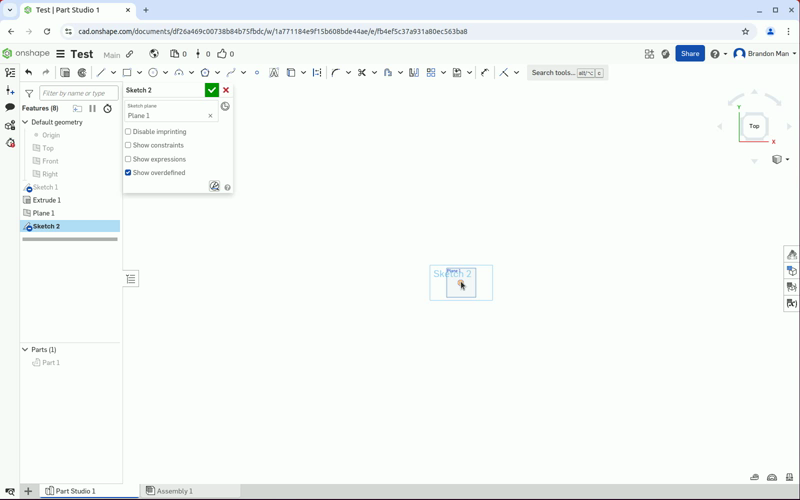
scroll(6)
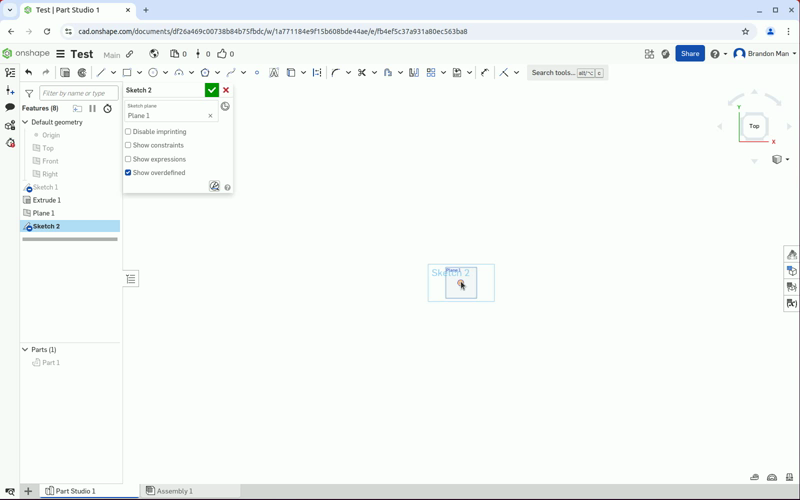
scroll(6)
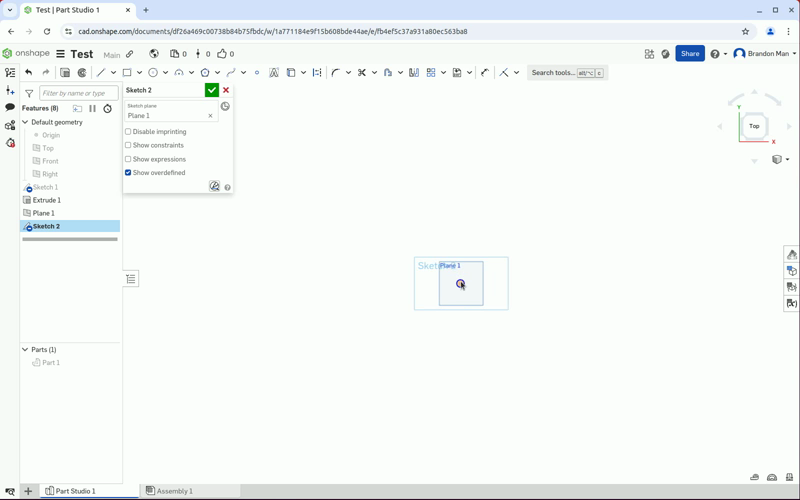
scroll(6)
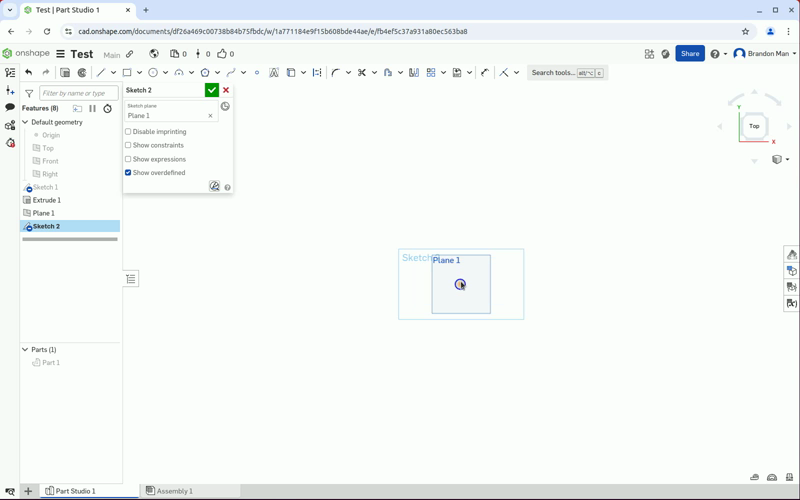
scroll(6)
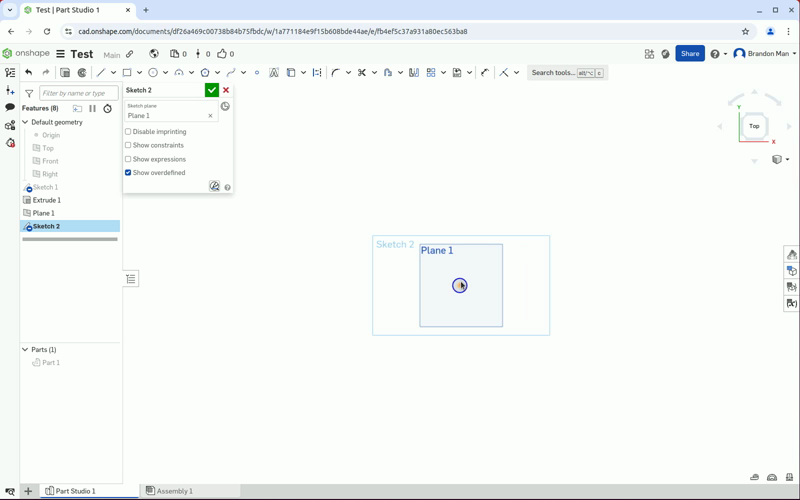
scroll(6)
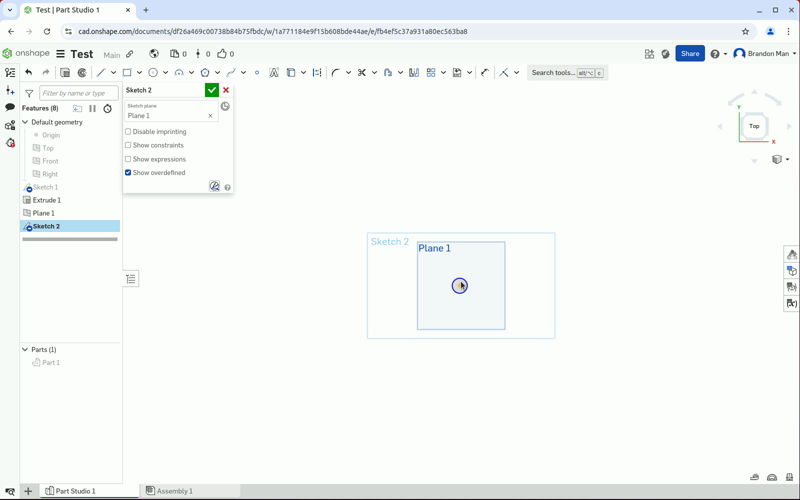
scroll(6)
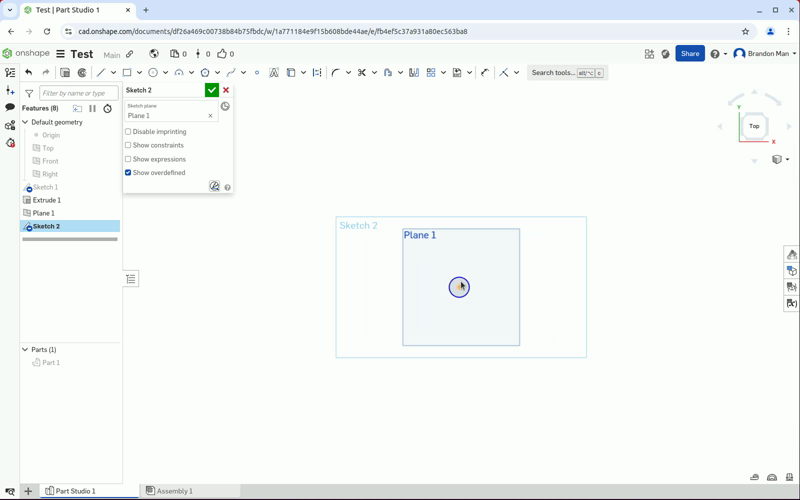
scroll(6)
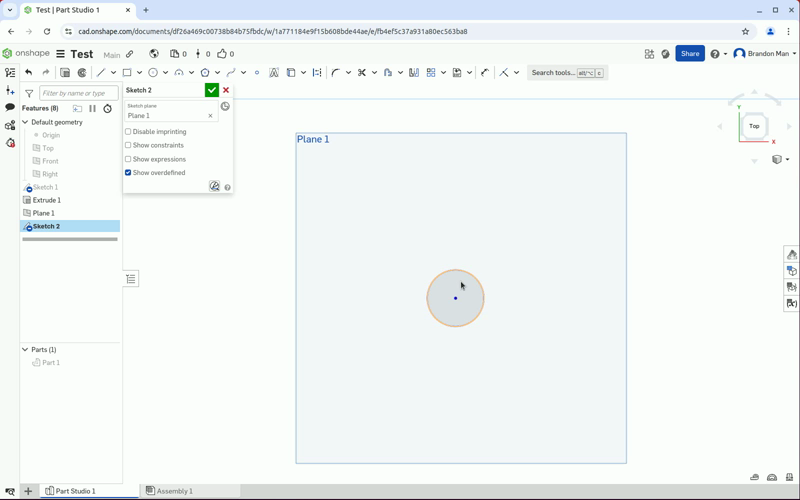
click(461, 281)
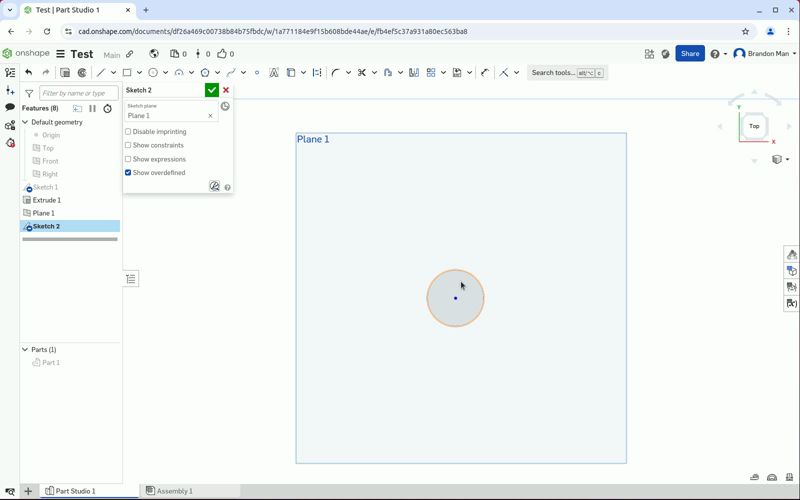
scroll(-6)
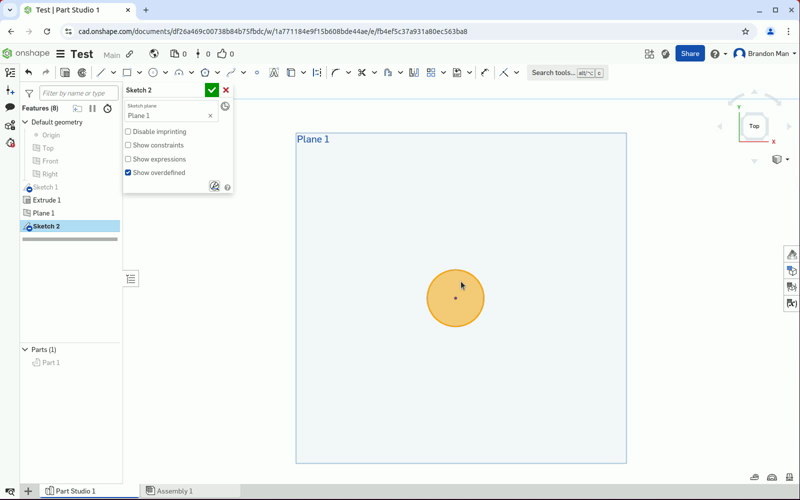
scroll(-6)
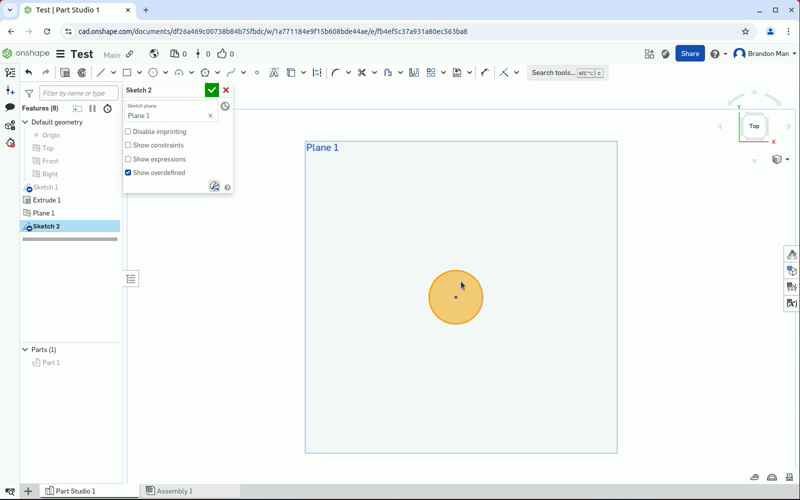
scroll(-6)
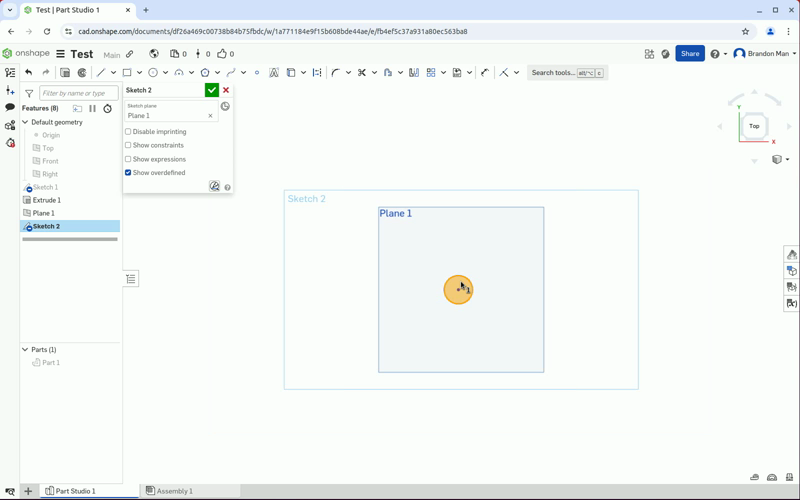
scroll(-6)
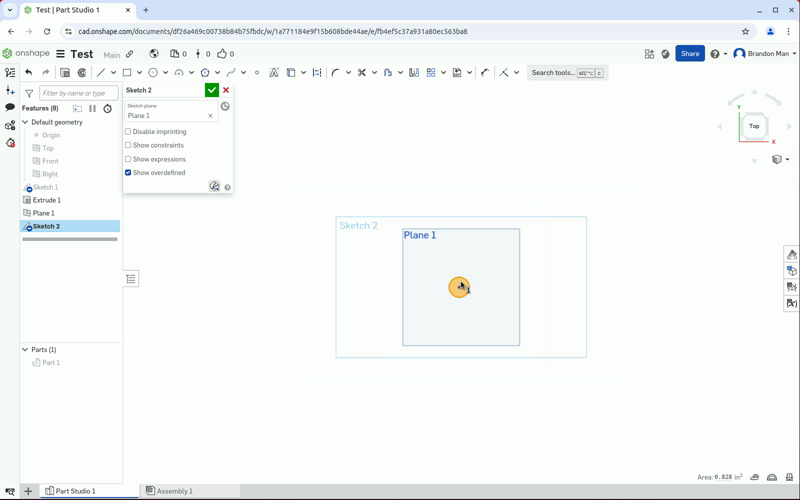
scroll(-6)
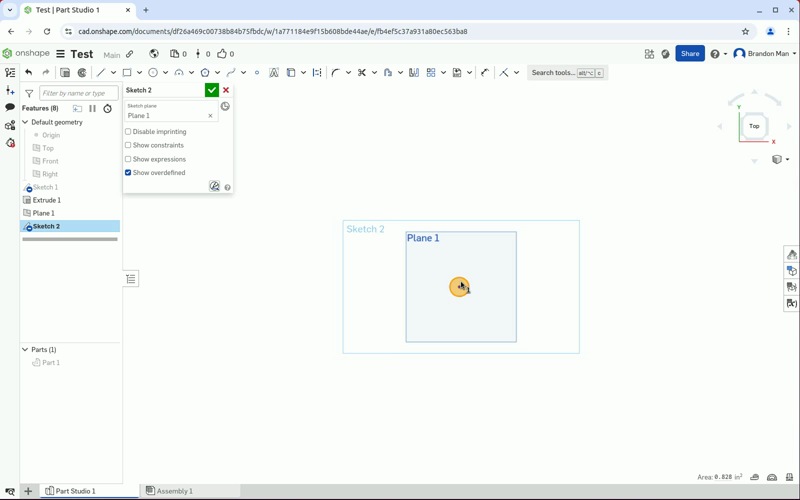
scroll(-6)
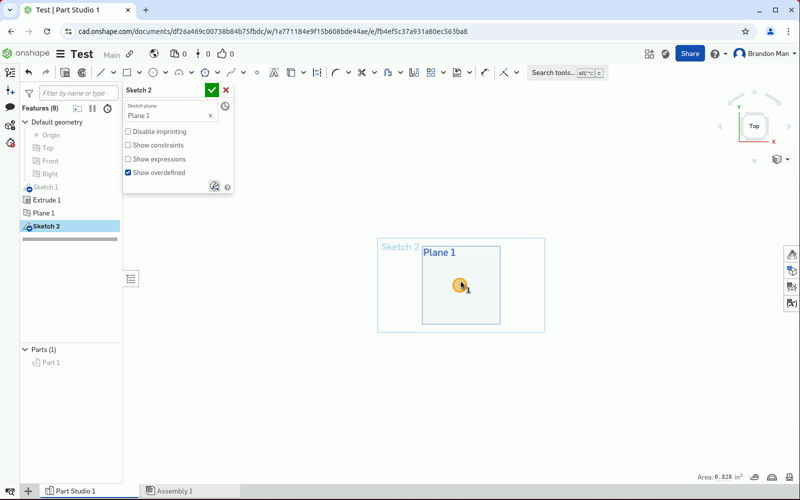
scroll(-6)
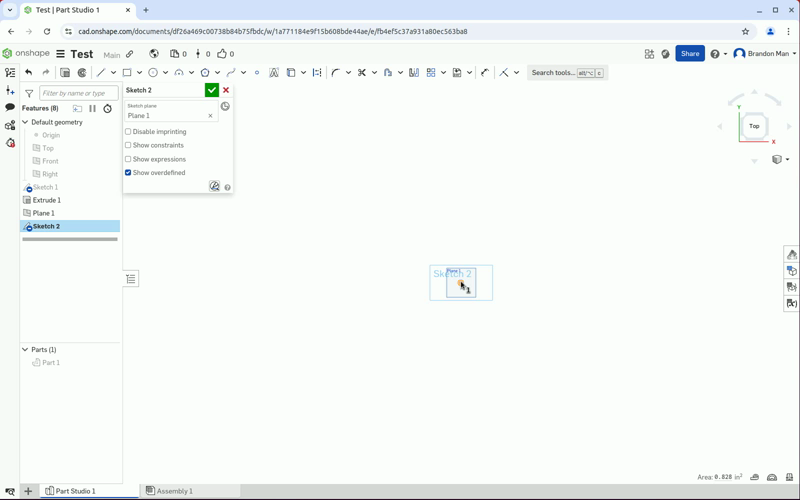
mouse_move(73, 352)
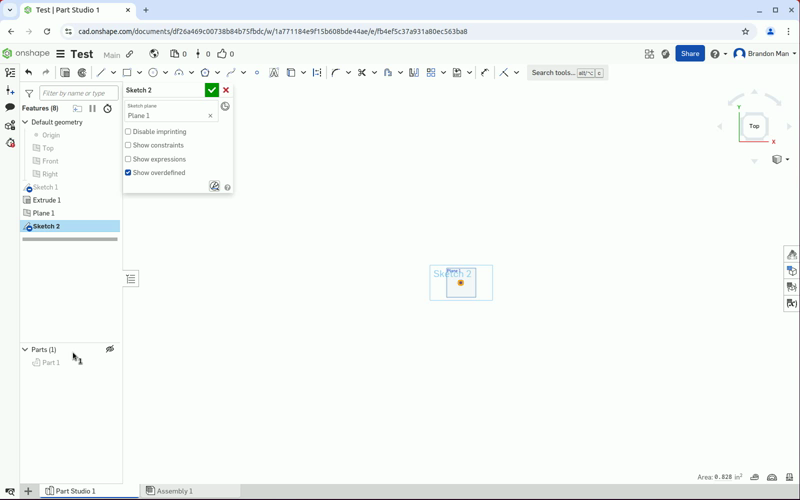
key(shift+y)
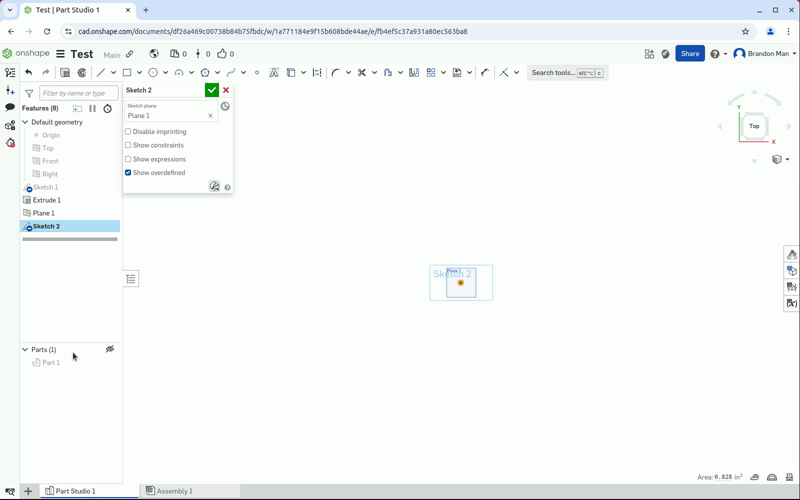
key(shift+e)
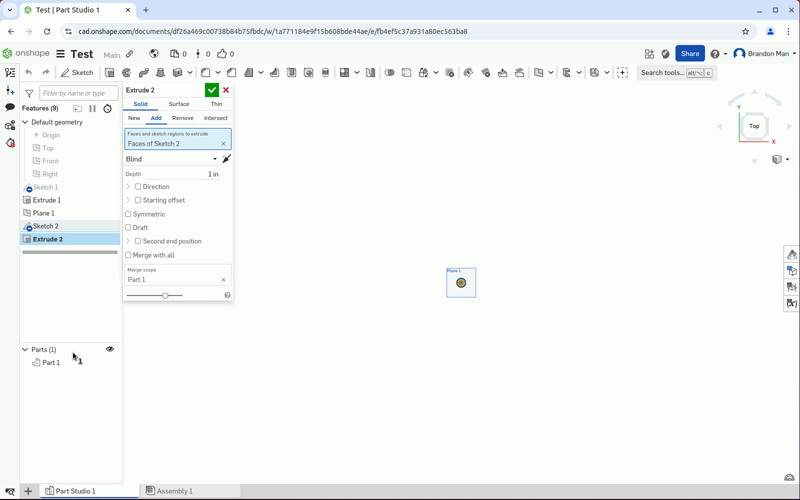
mouse_move(143, 106)
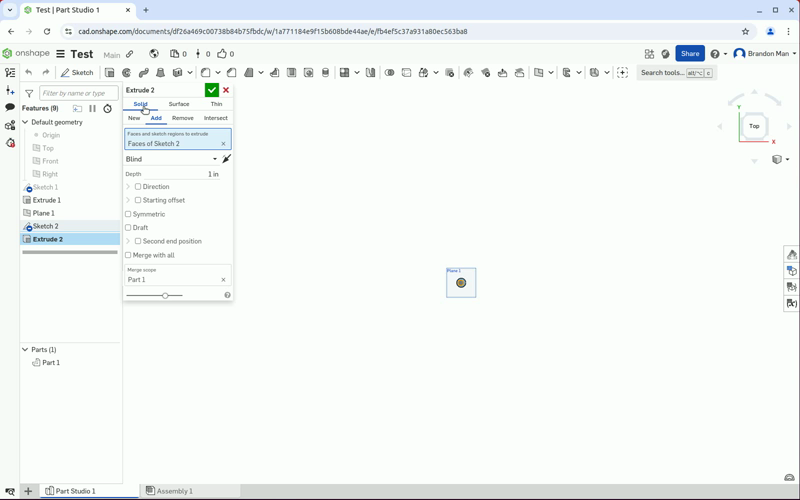
click(143, 106)
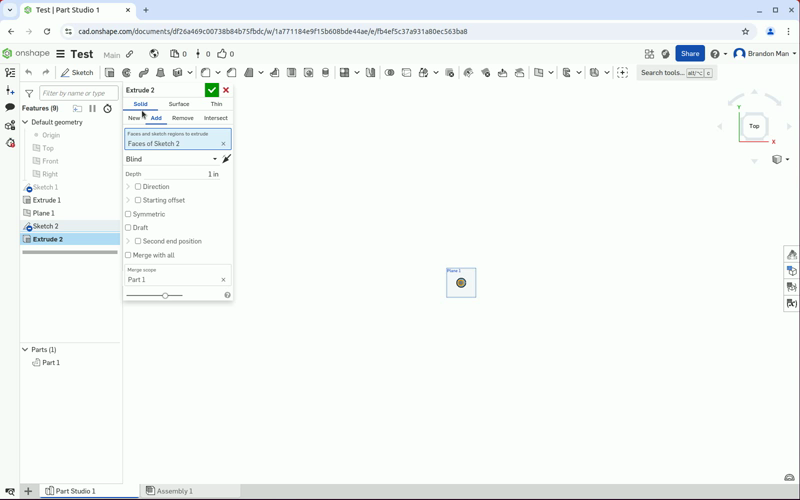
mouse_move(137, 120)
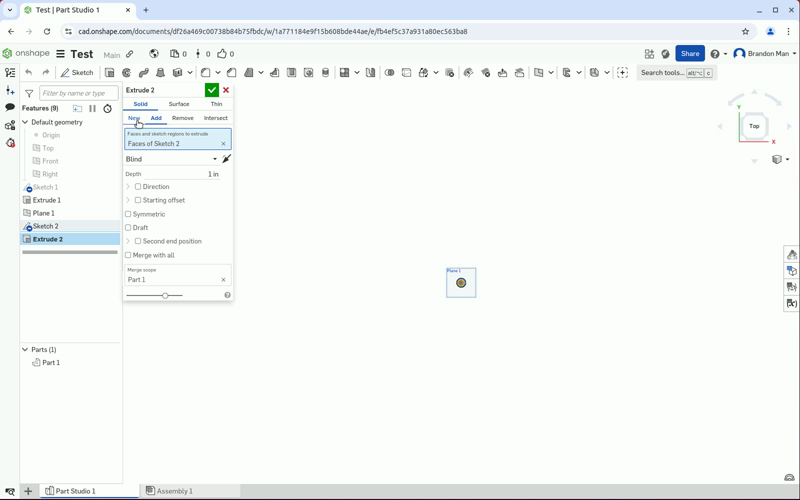
click(137, 120)
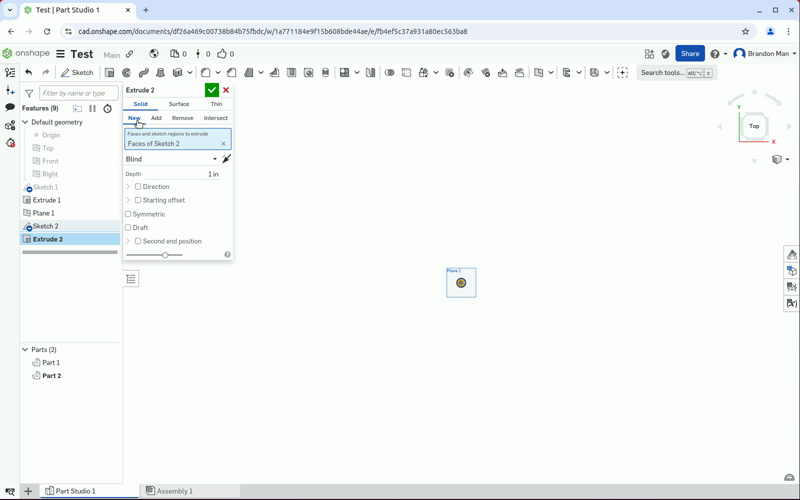
key(tab, 4)
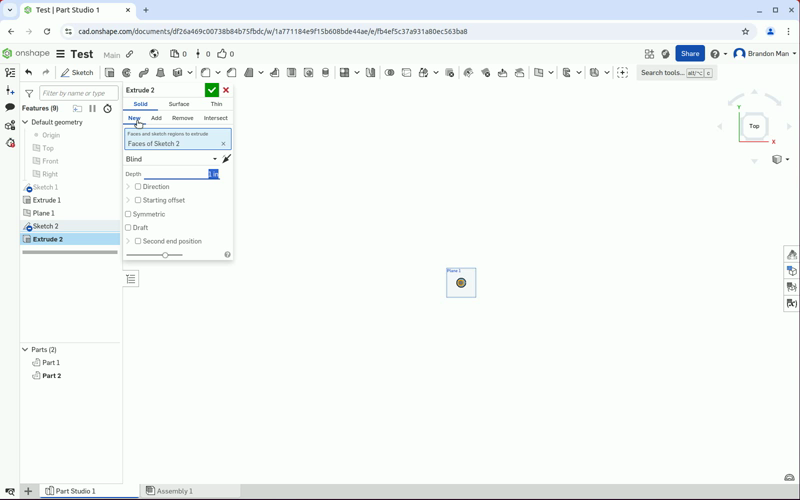
text(1.444)
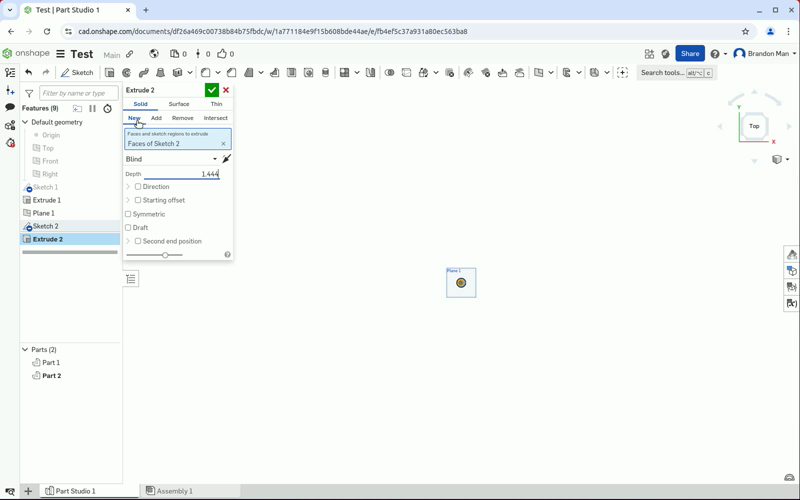
key(enter)
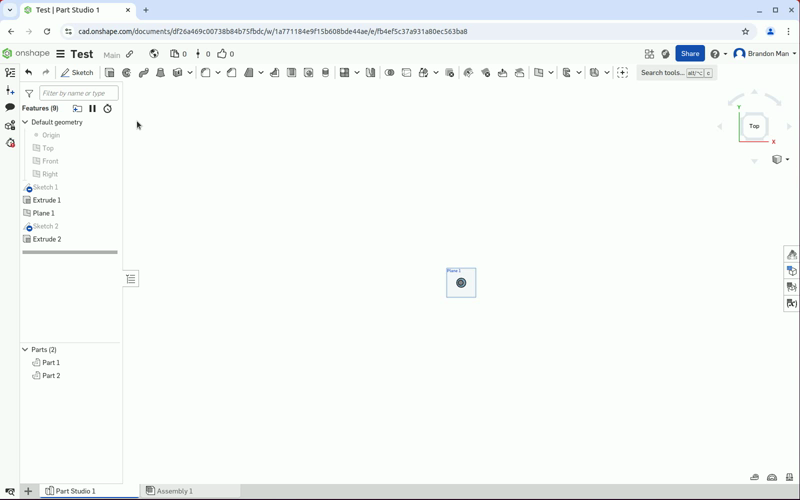
key(shift+h)
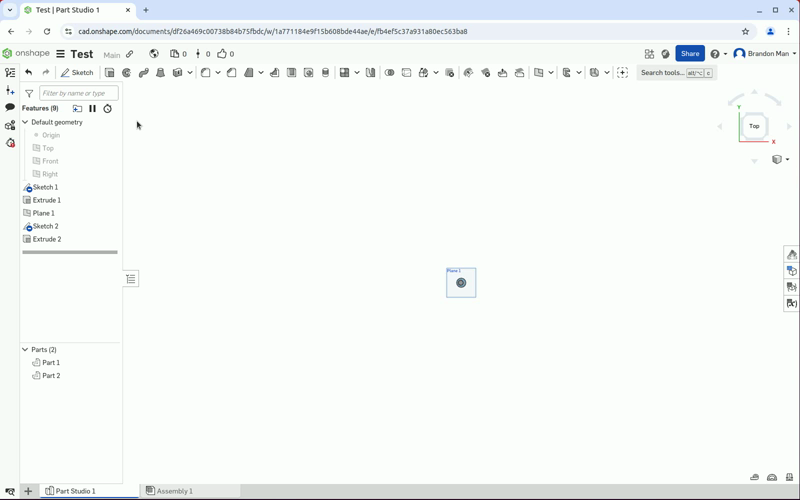
key(shift+h)
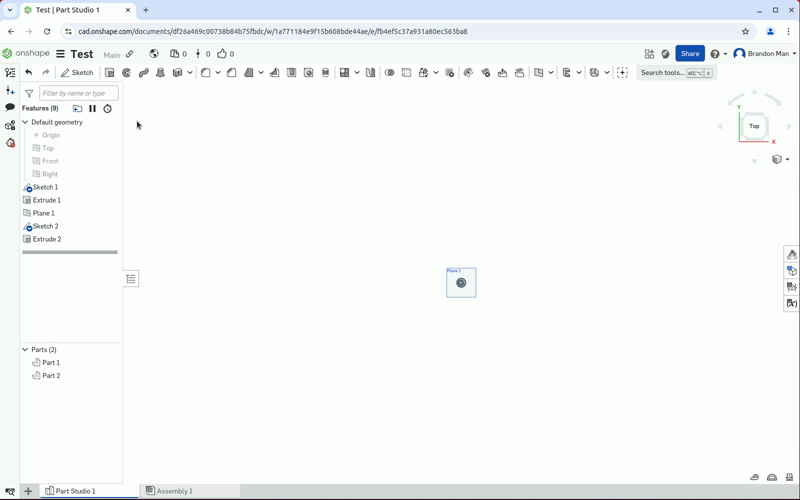
key(shift+7)
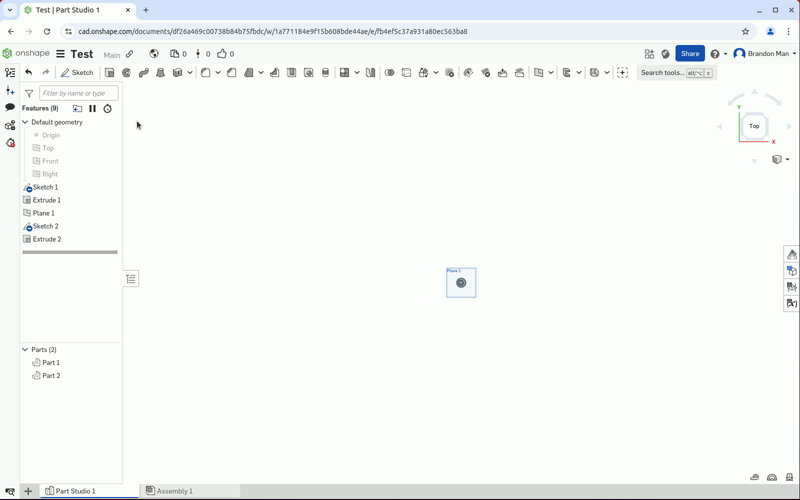
key(up, 3)
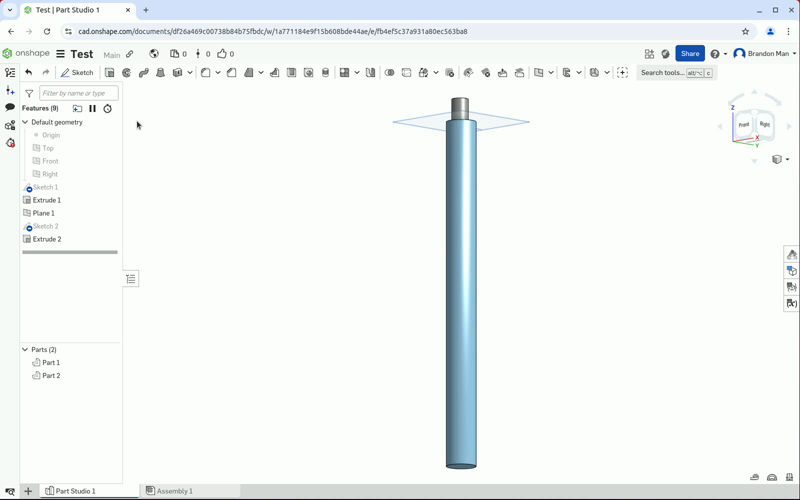
key(left, 3)
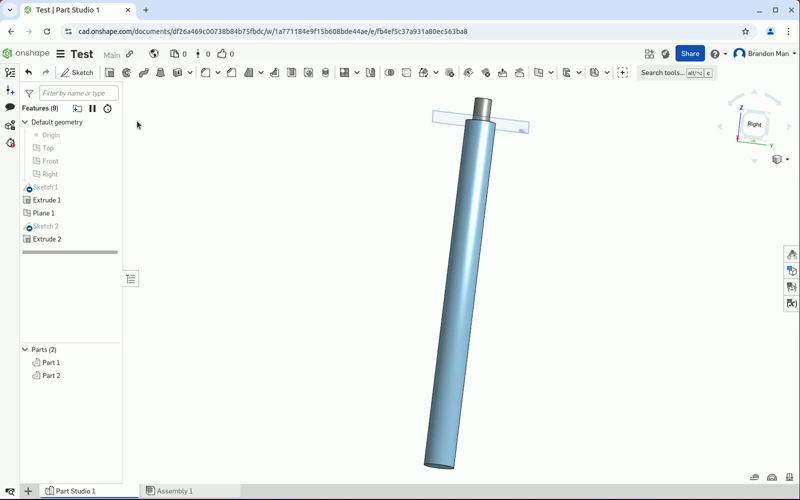
key(right, 3)
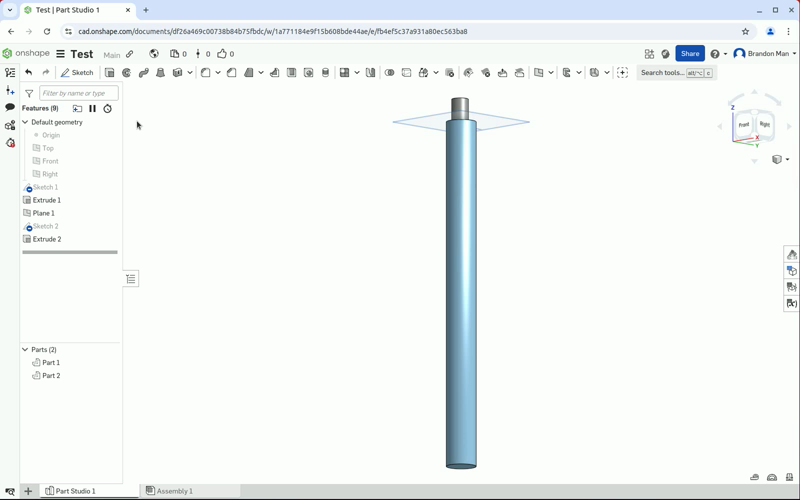
key(down, 3)
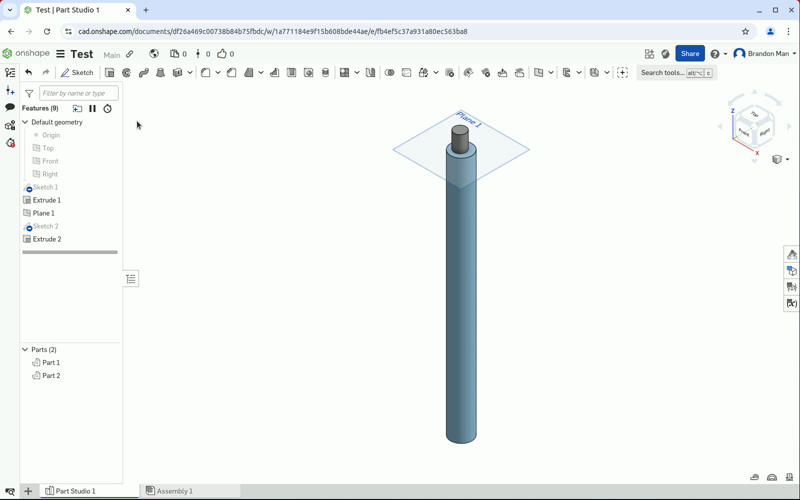
mouse_move(73, 189)
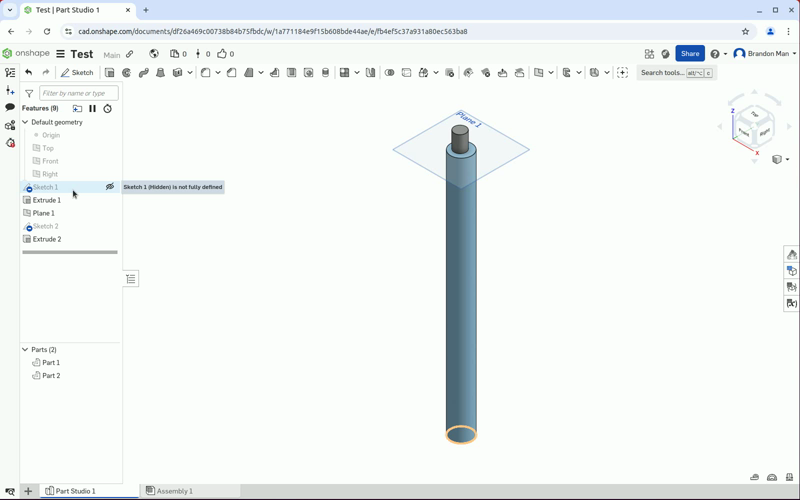
click(73, 189)